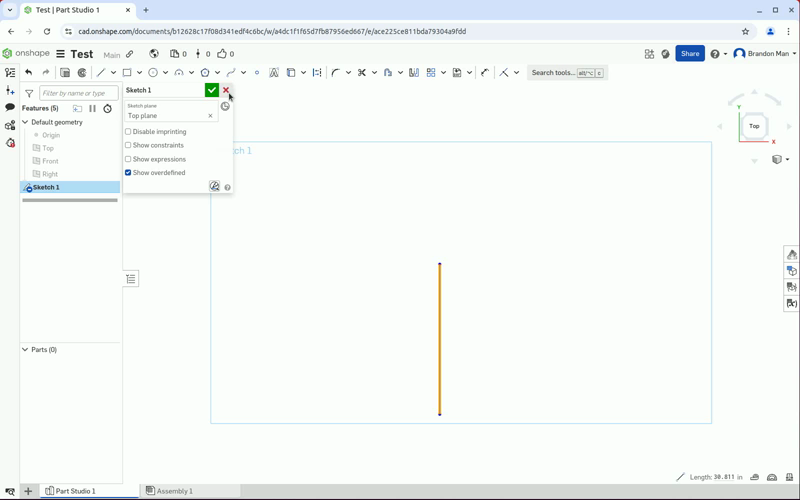
key(shift+h)
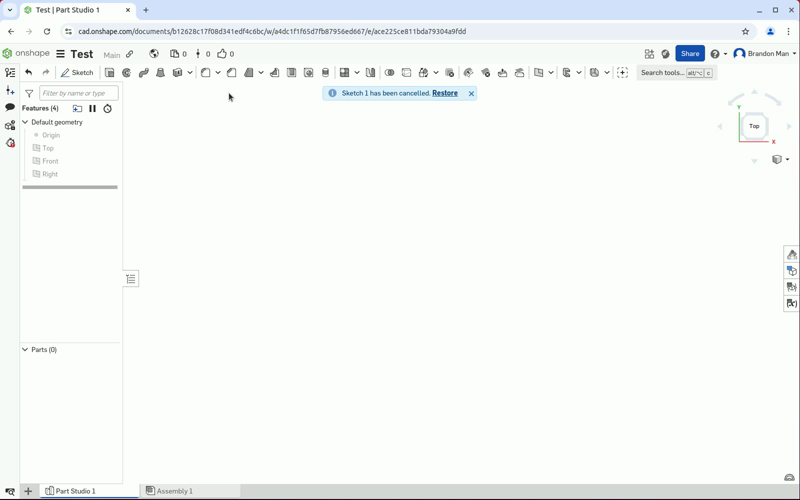
mouse_move(73, 352)
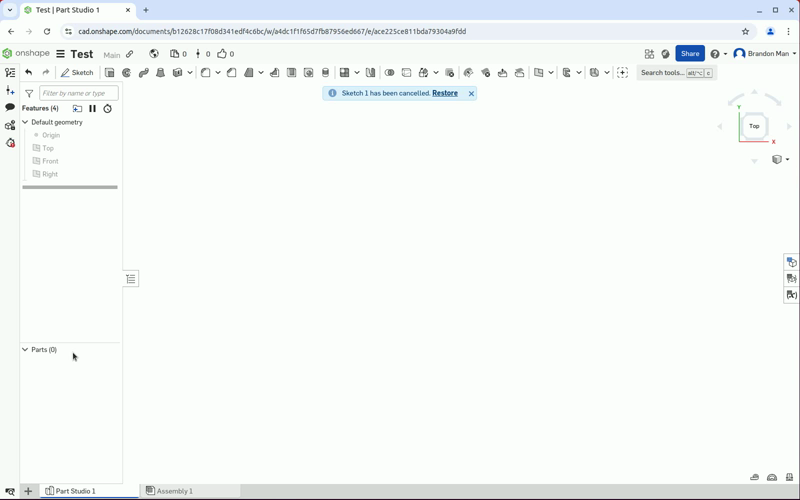
key(y)
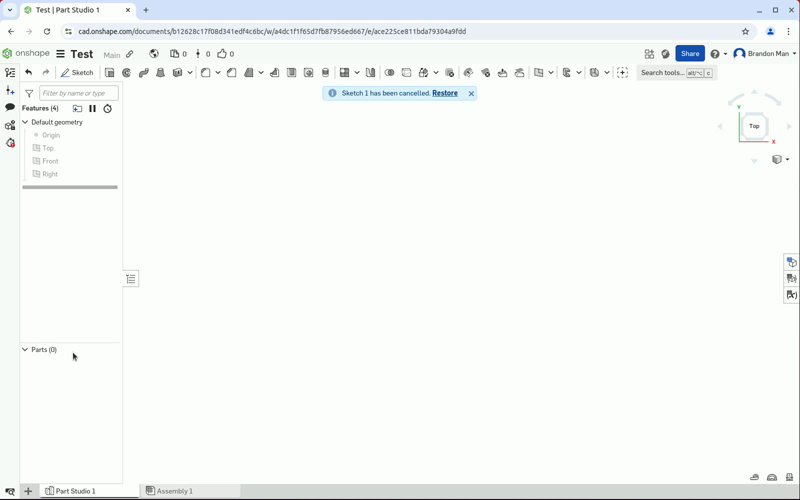
key(shift+p)
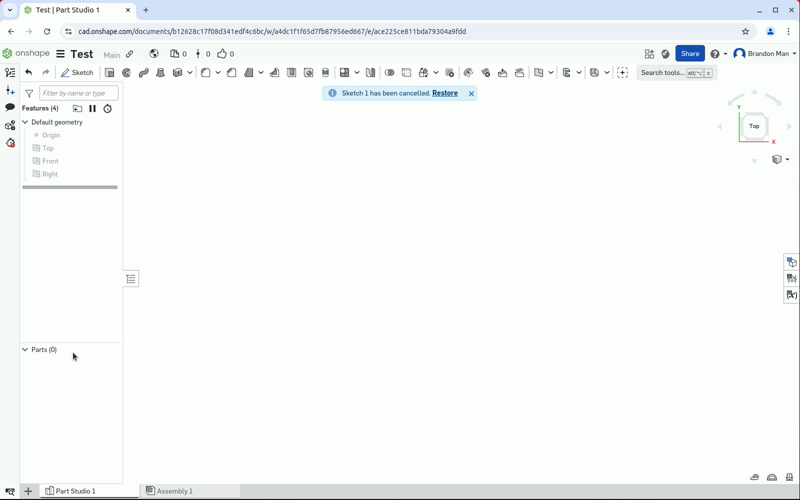
key(space)
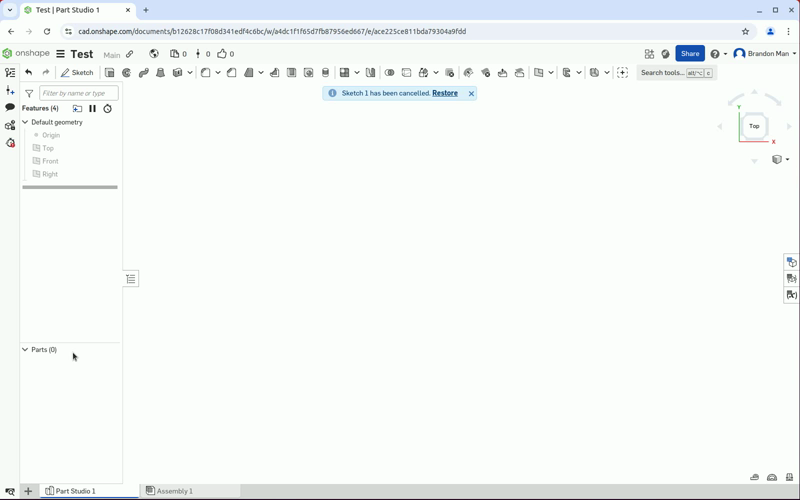
key_down(shift)
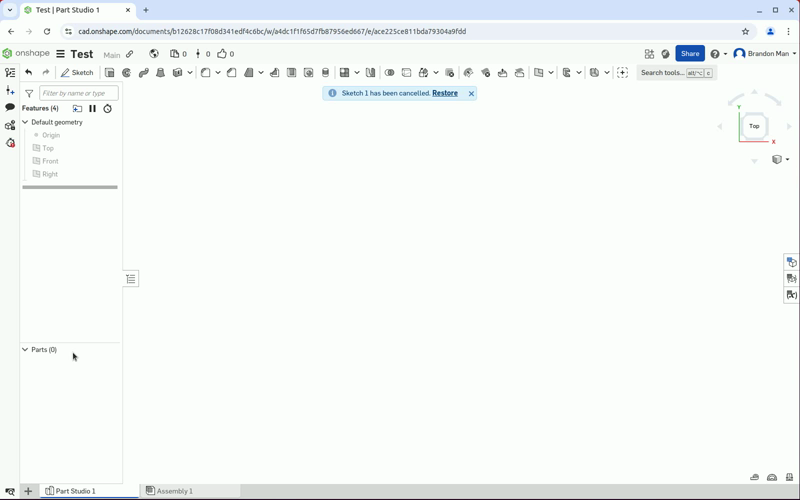
key(up)
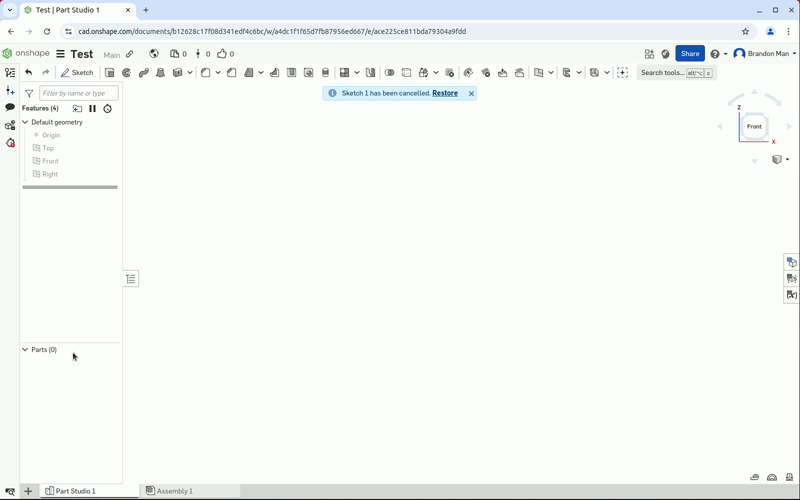
key_up(shift)
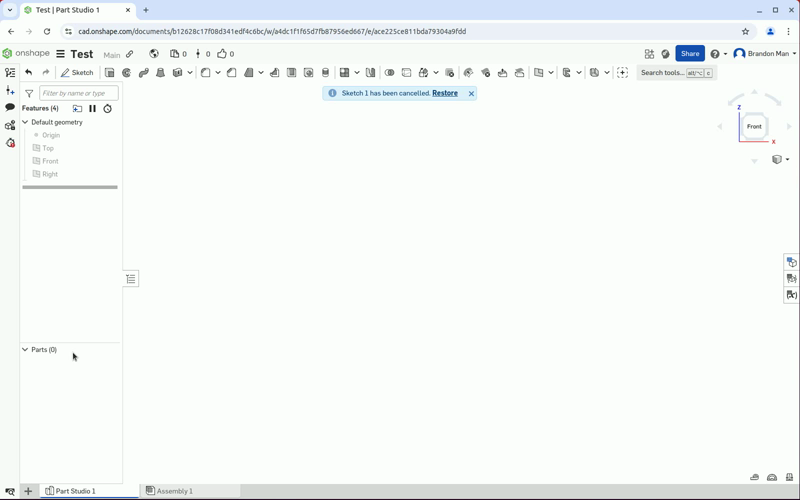
mouse_move(73, 352)
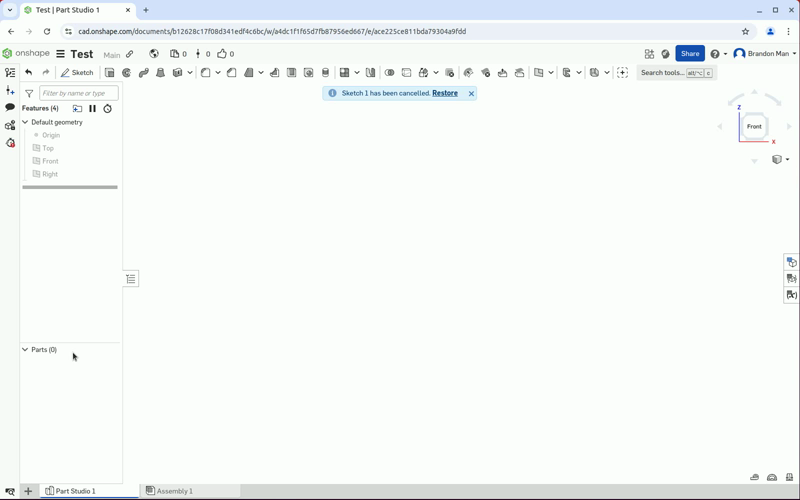
key(shift+y)
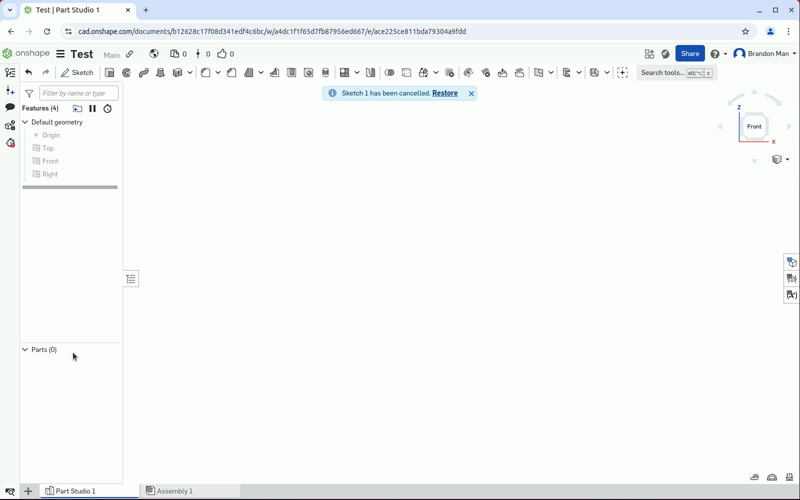
key(shift+s)
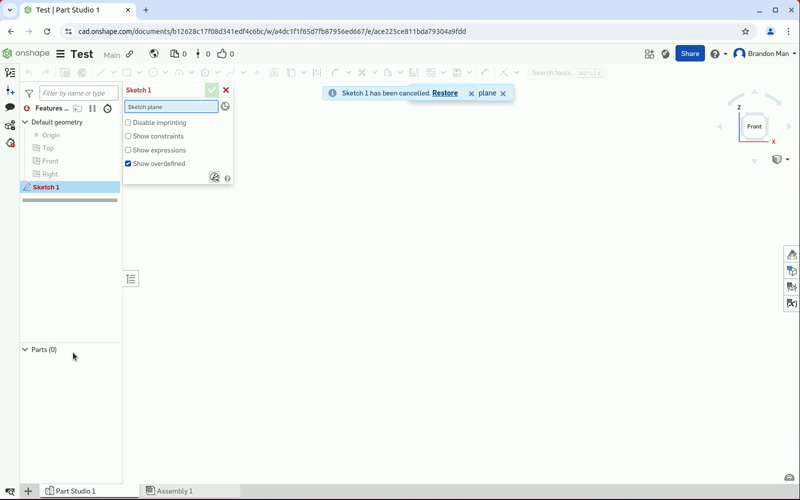
mouse_move(73, 163)
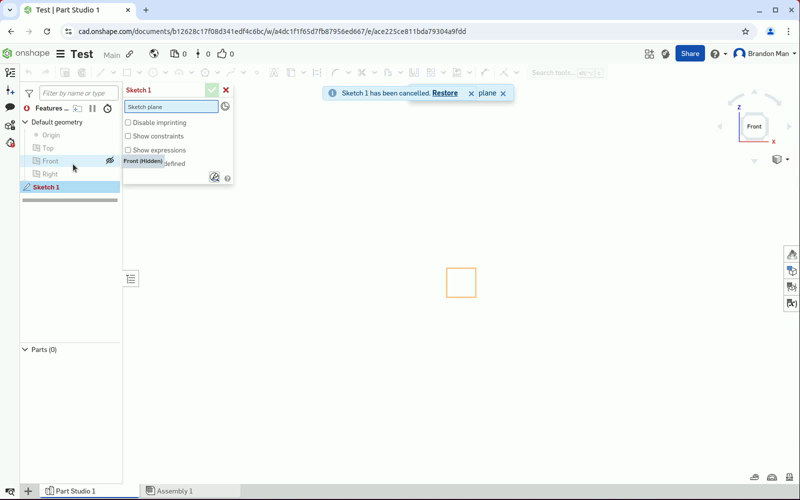
click(73, 163)
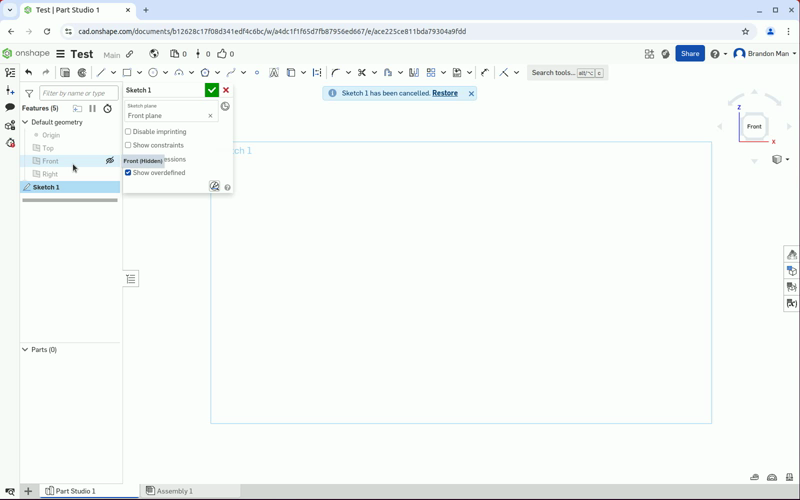
mouse_move(73, 352)
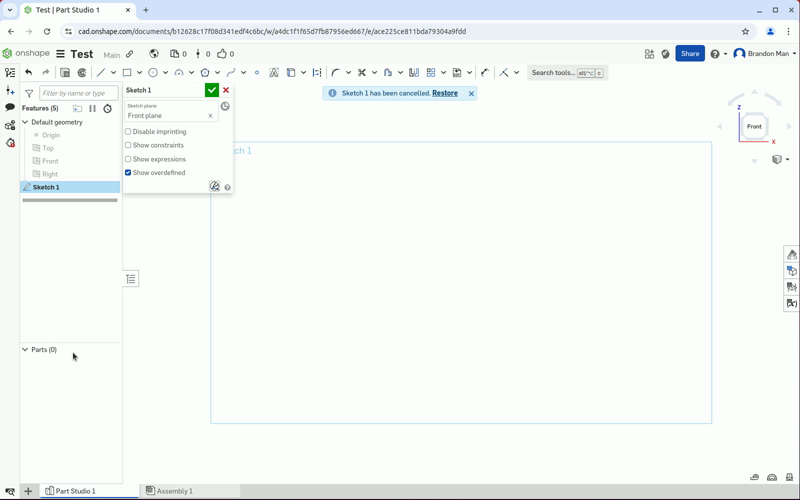
key(y)
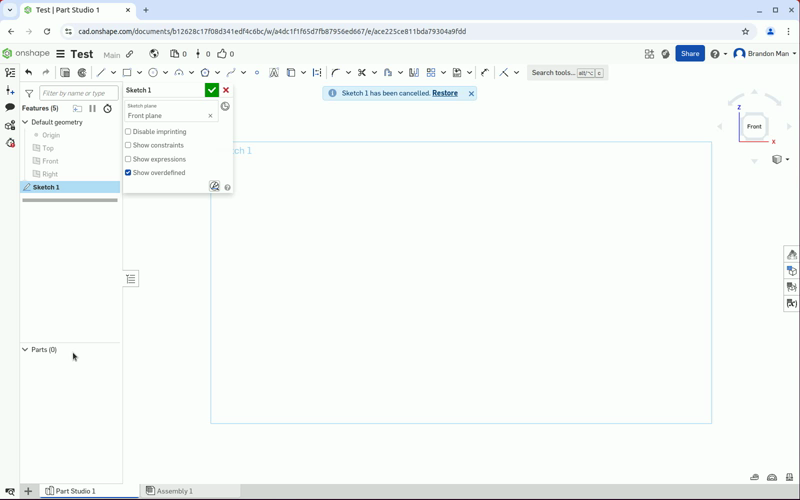
key(l)
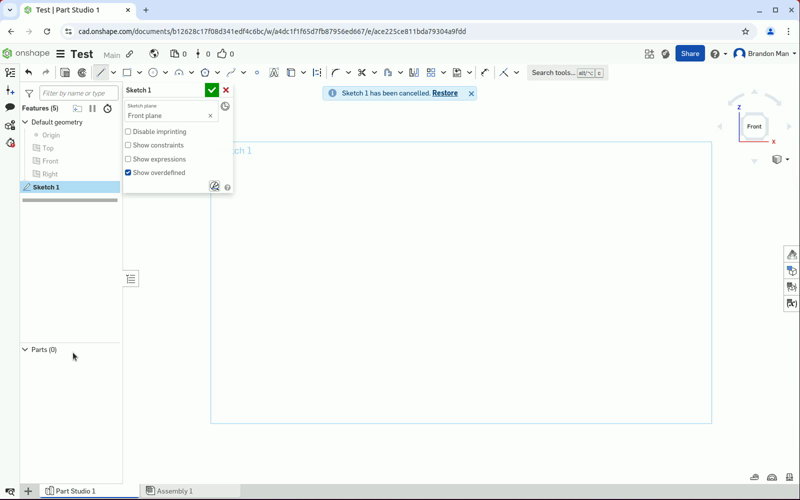
key_down(shift)
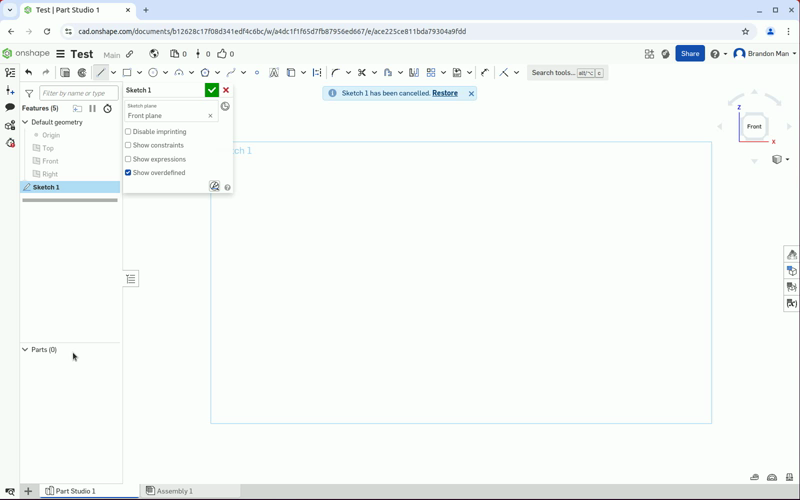
mouse_move(404, 339)
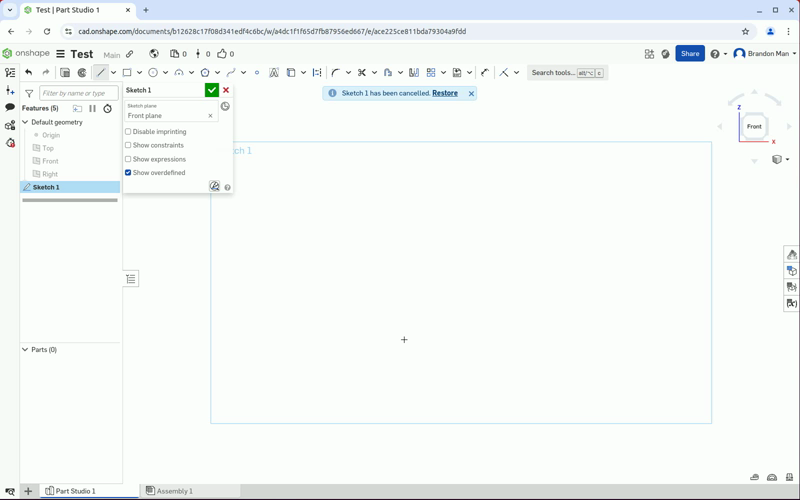
click(404, 339)
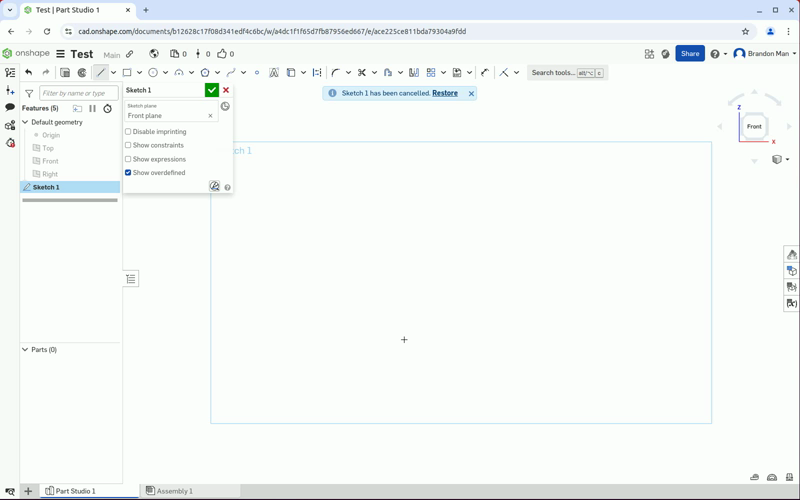
key_up(shift)
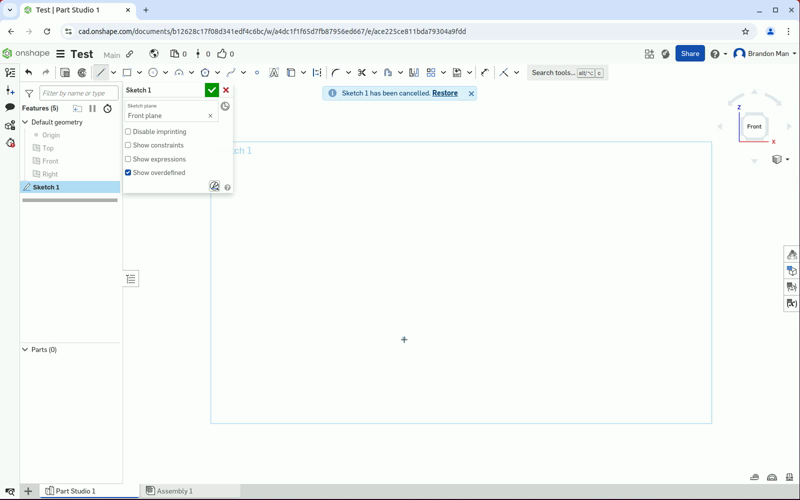
key_down(shift)
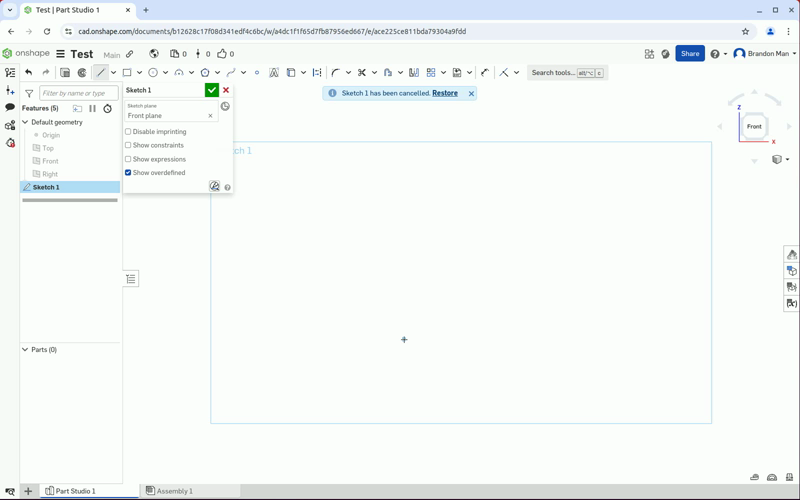
mouse_move(516, 339)
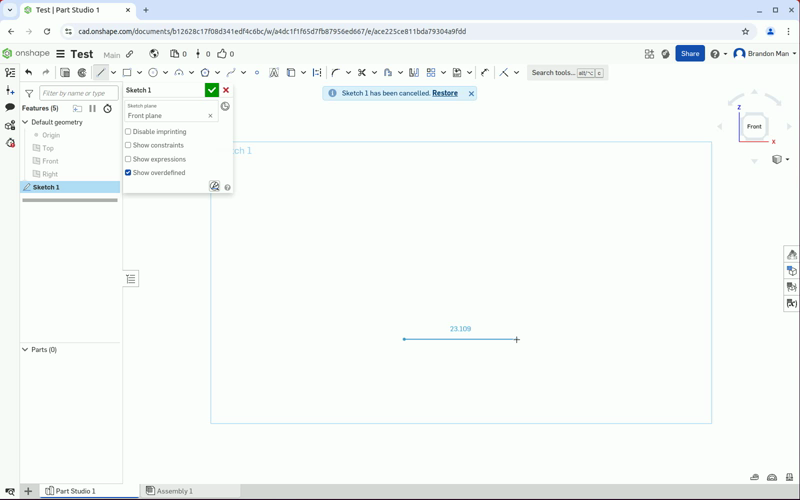
click(516, 339)
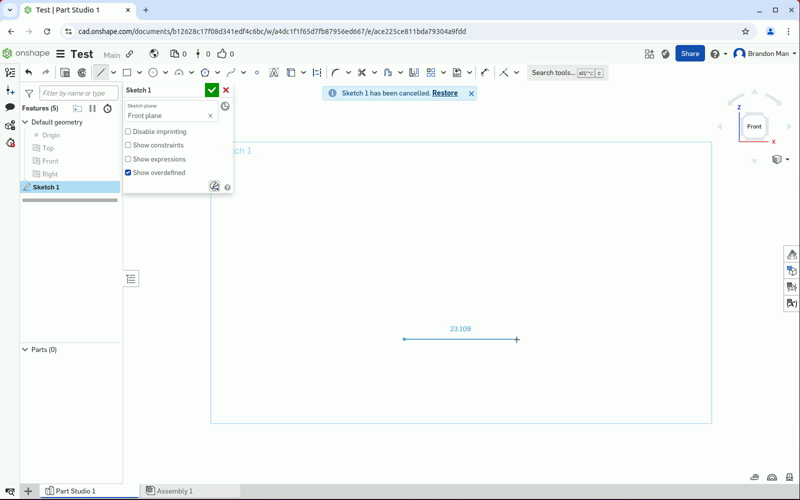
key_up(shift)
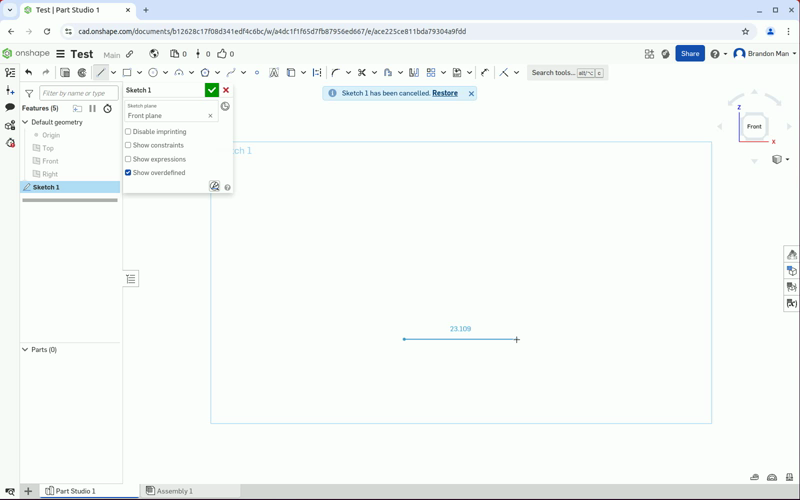
key_down(shift)
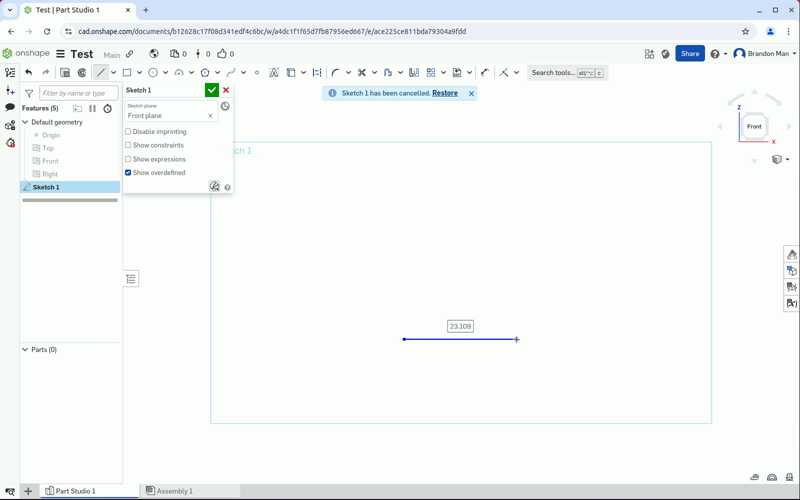
mouse_move(516, 226)
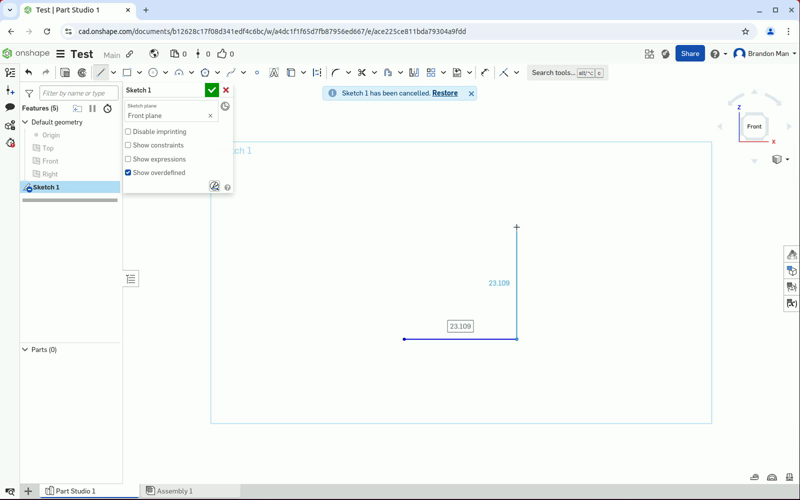
click(516, 226)
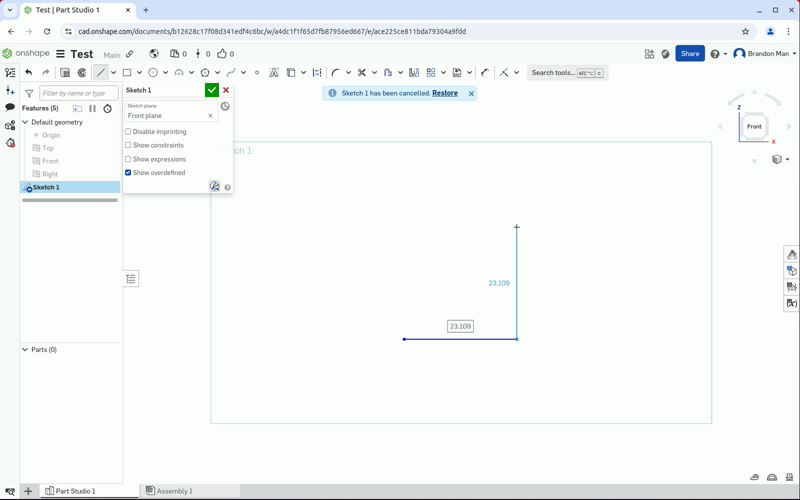
key_up(shift)
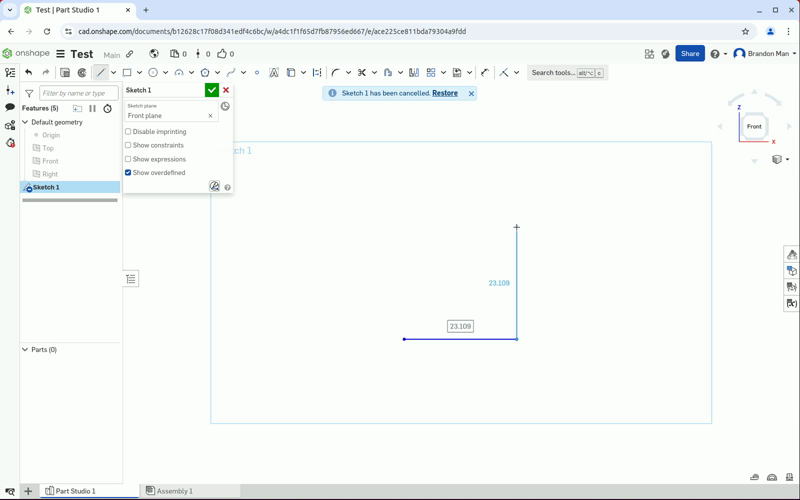
key_down(shift)
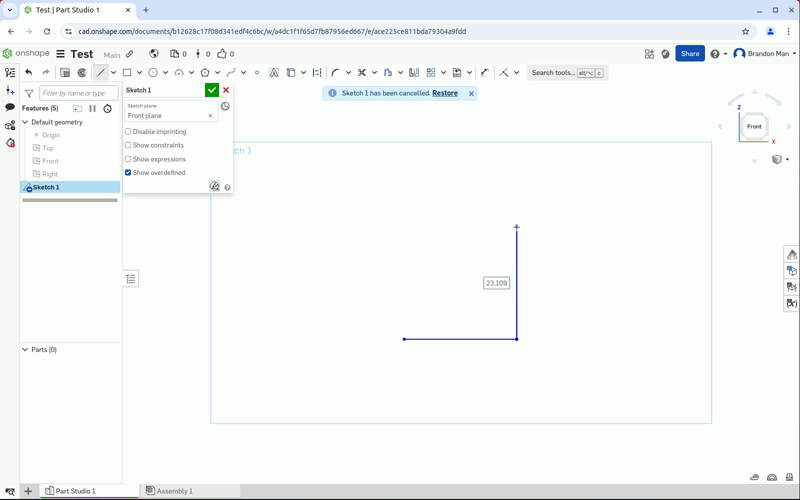
mouse_move(404, 226)
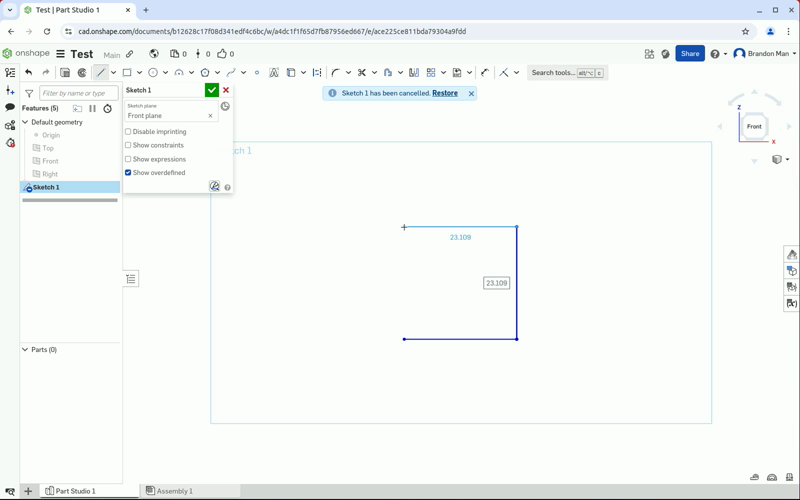
click(404, 226)
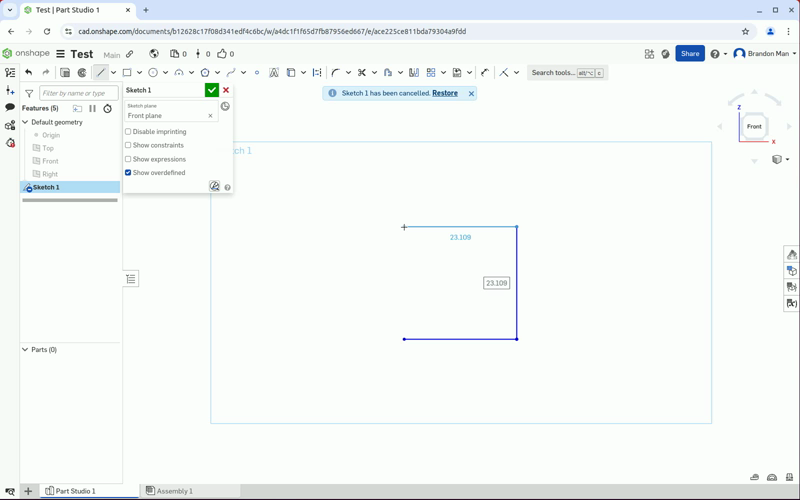
key_up(shift)
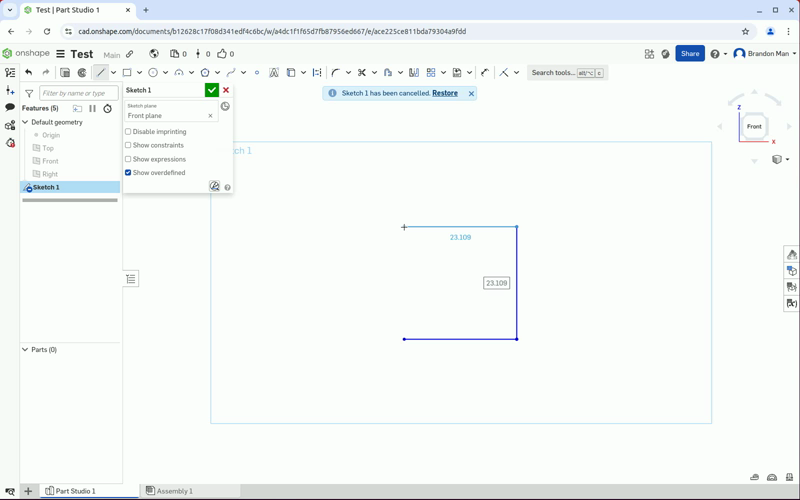
key_down(shift)
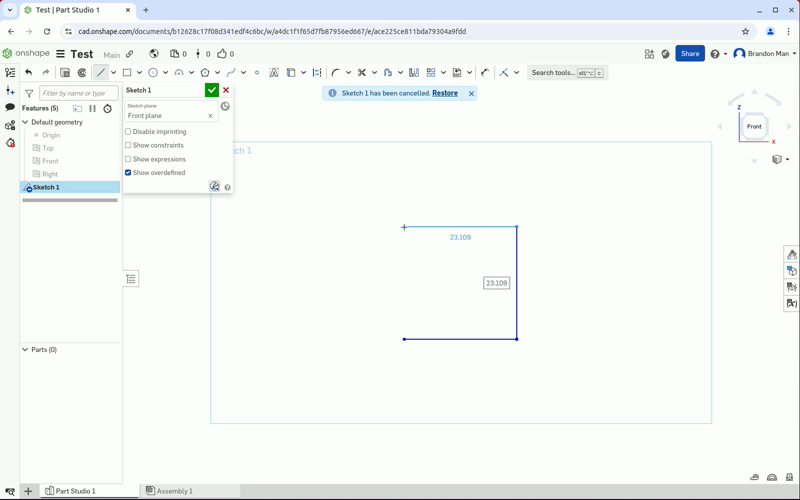
mouse_move(404, 339)
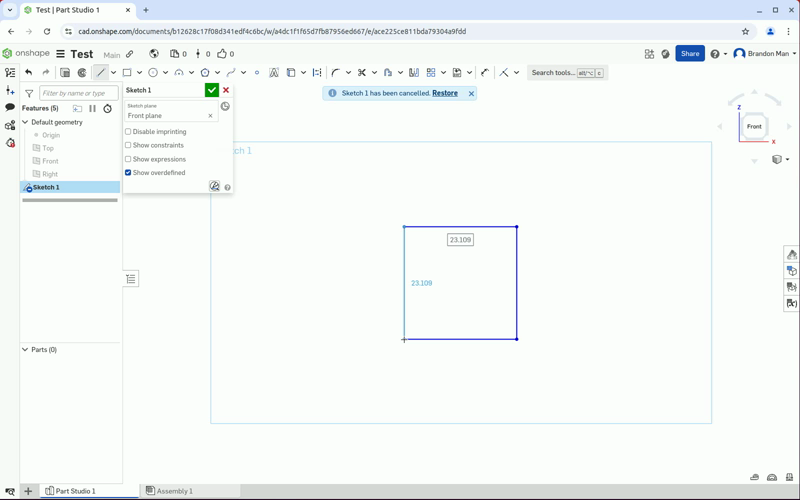
key_up(shift)
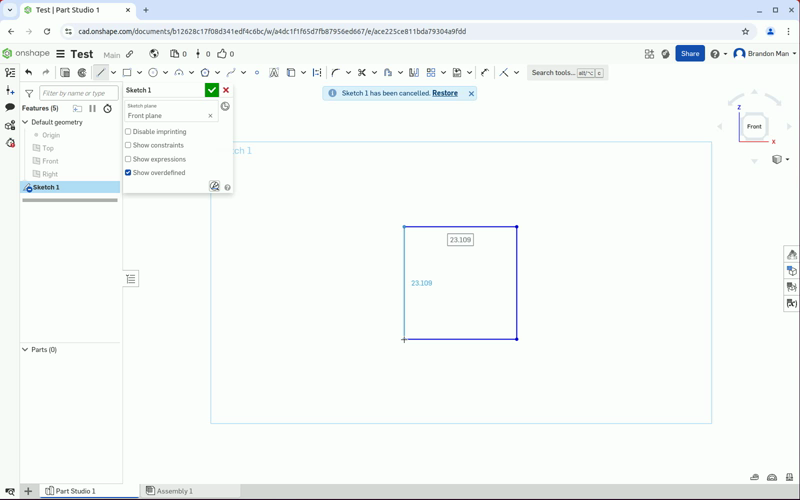
click(404, 339)
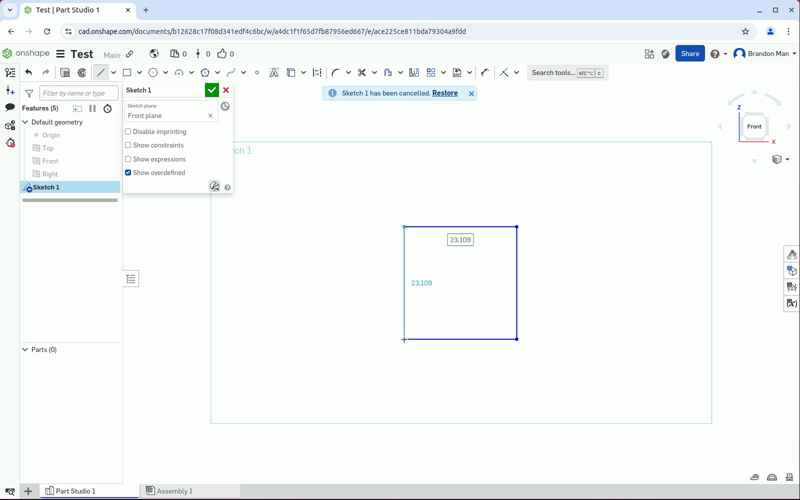
key(esc)
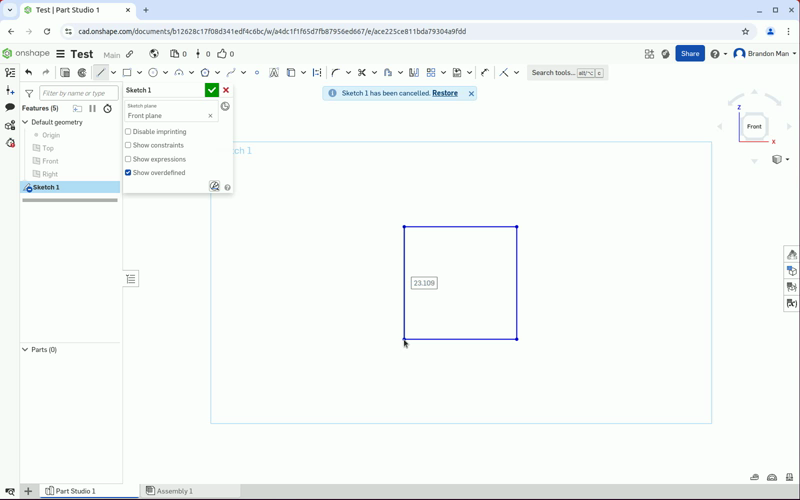
mouse_move(420, 308)
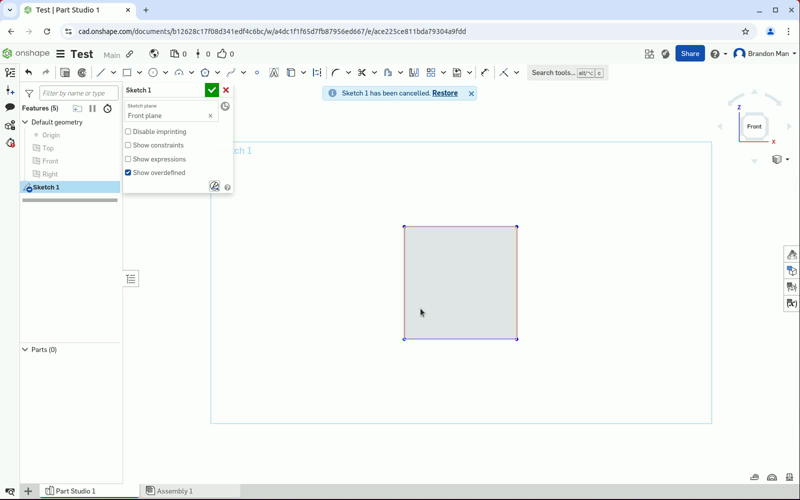
click(420, 308)
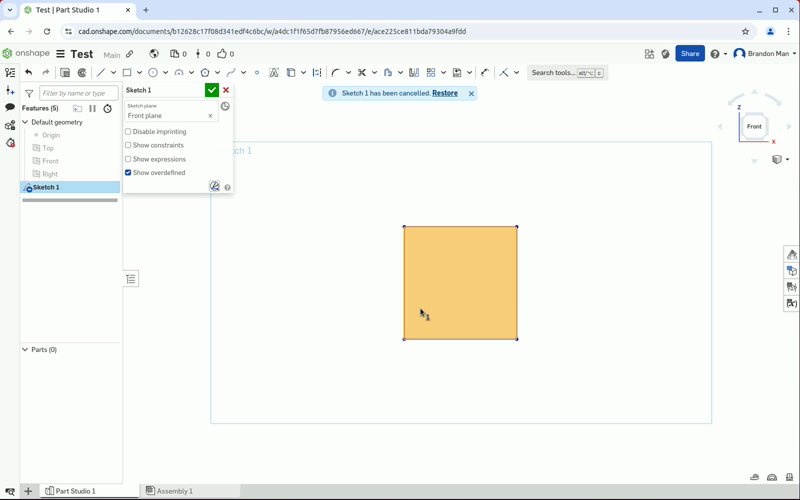
mouse_move(73, 352)
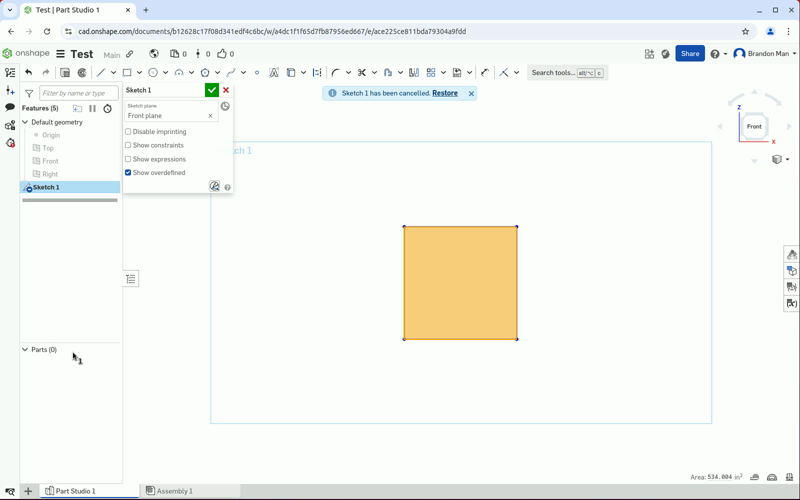
key(shift+y)
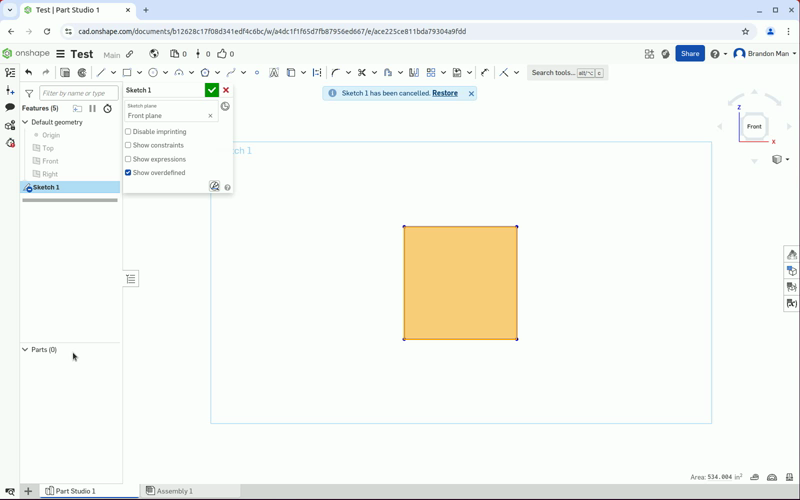
key(shift+e)
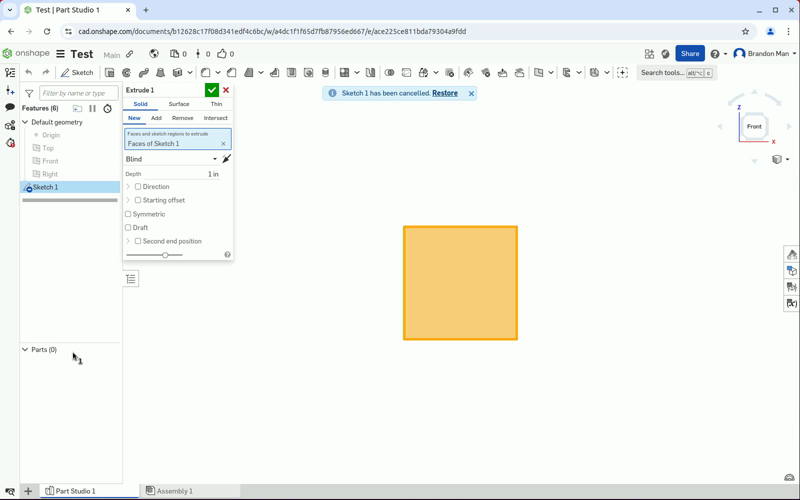
mouse_move(143, 106)
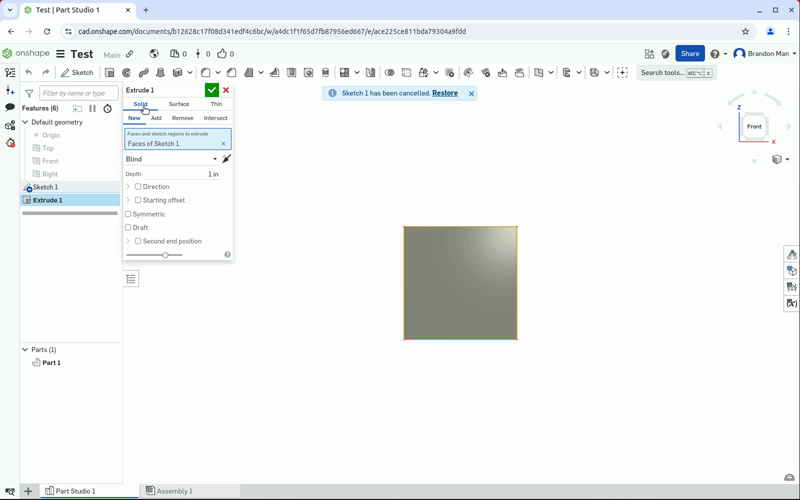
click(143, 106)
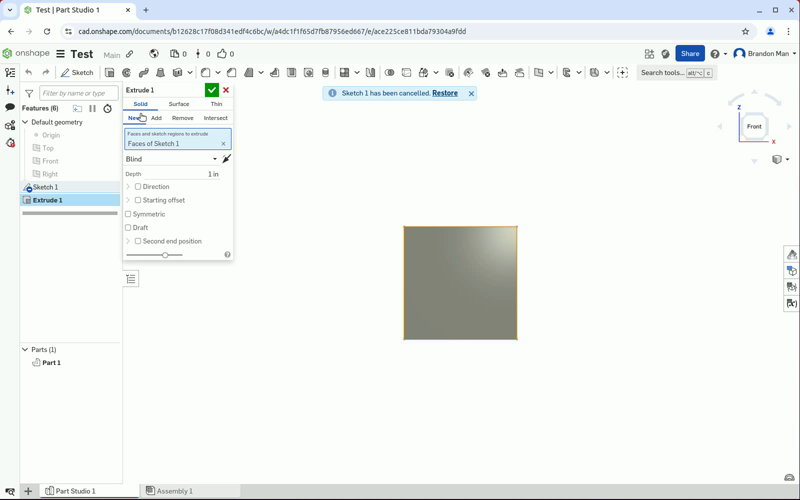
mouse_move(137, 120)
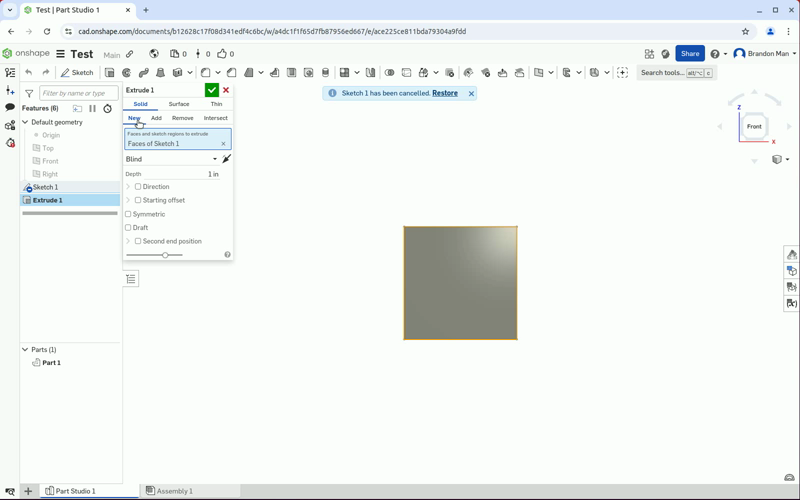
click(137, 120)
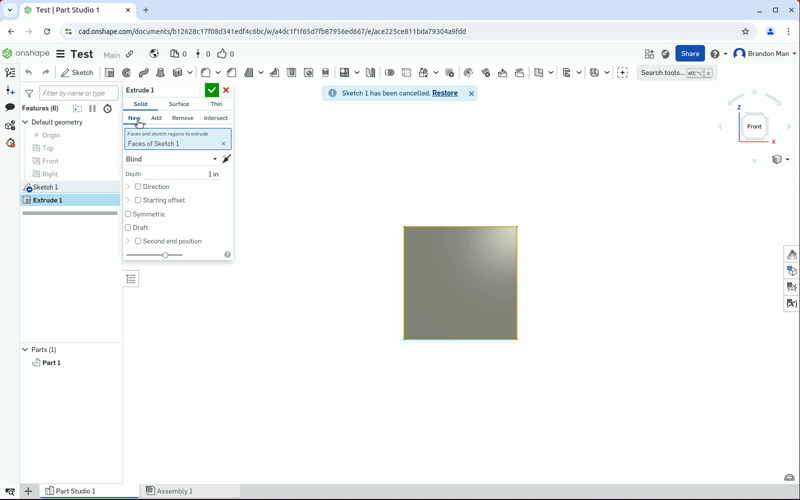
key(tab, 4)
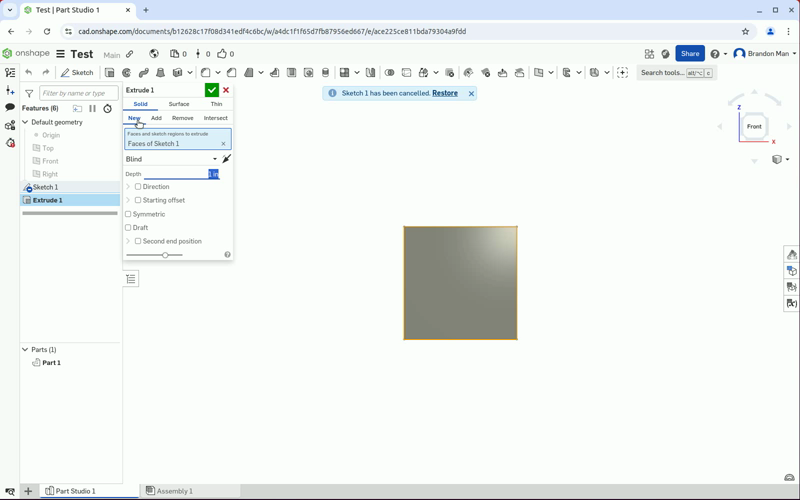
text(23.108)
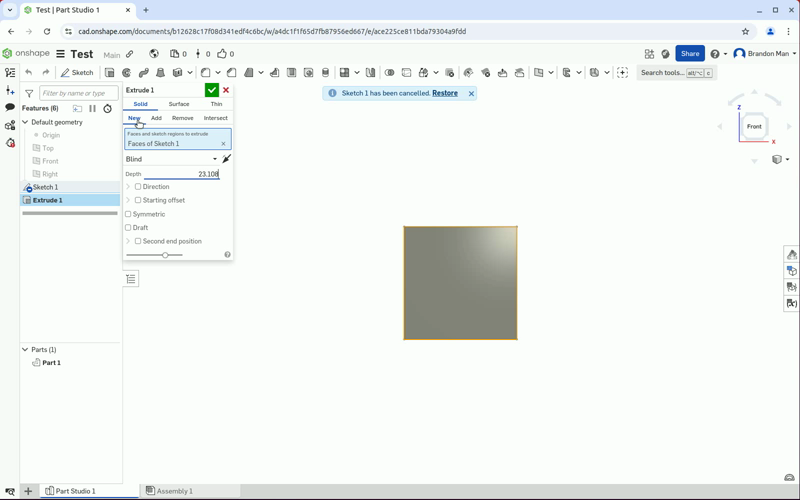
key(enter)
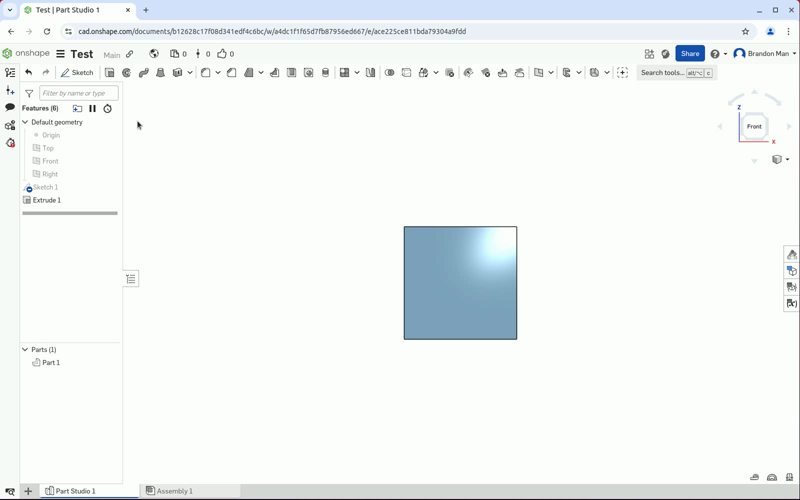
key(shift+h)
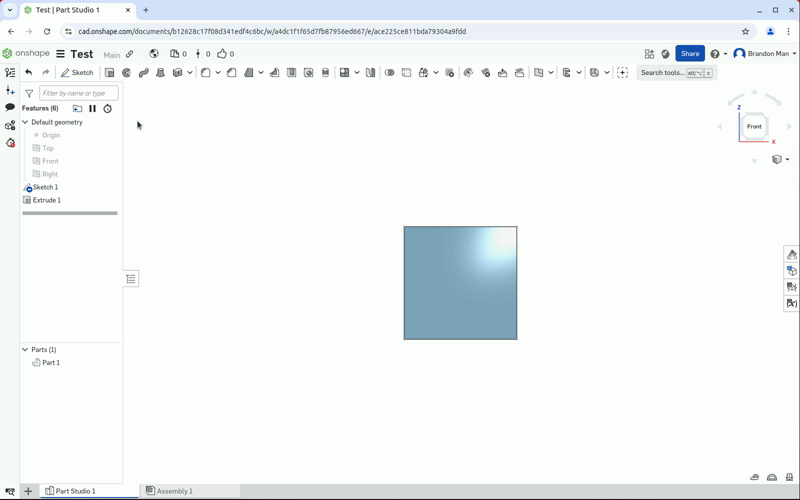
key(shift+h)
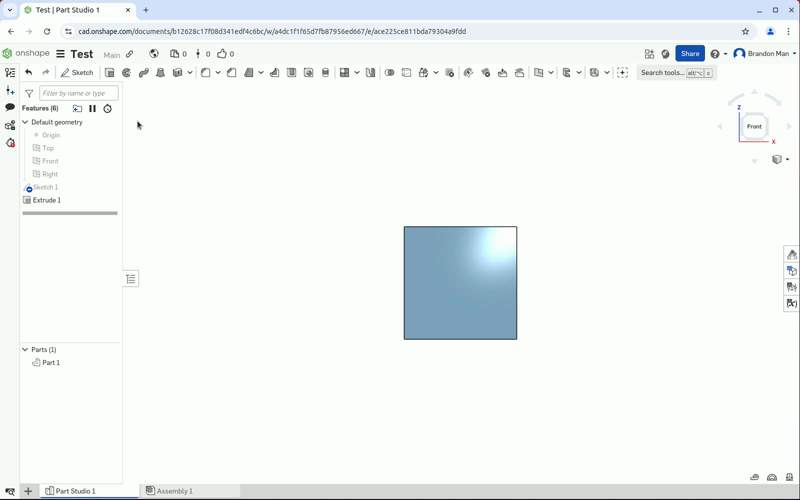
mouse_move(73, 189)
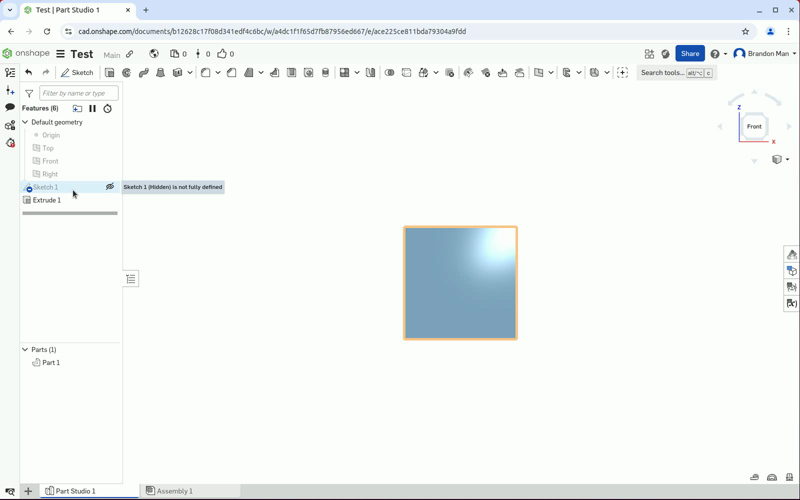
click(73, 189)
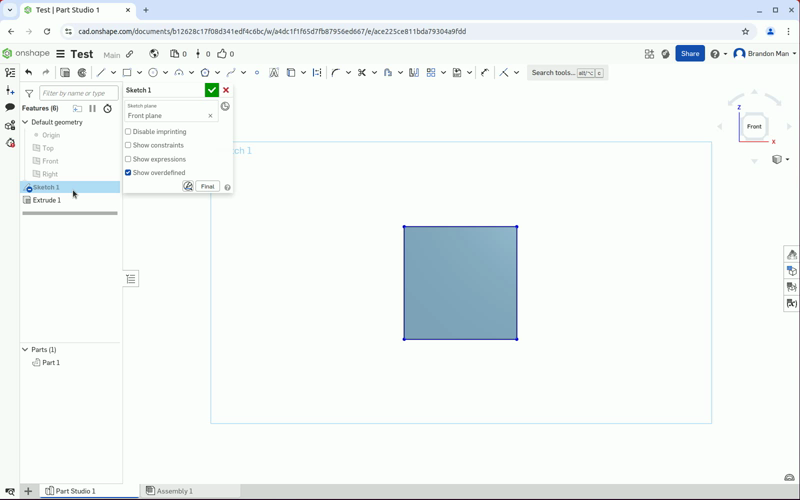
mouse_move(229, 92)
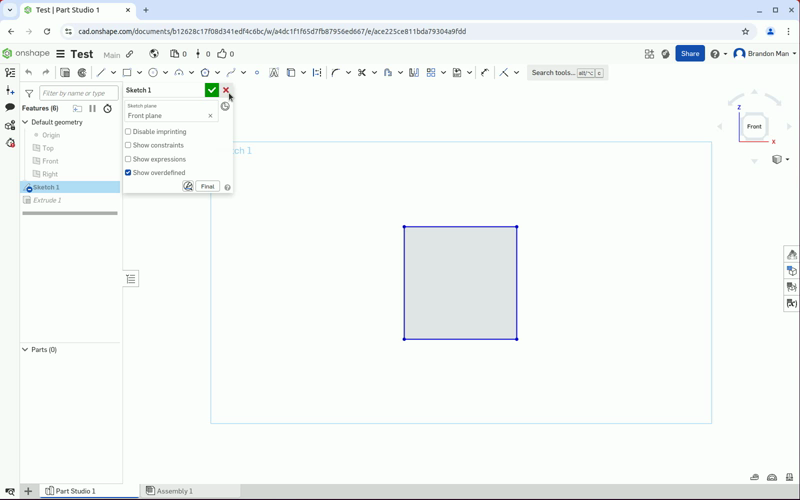
click(229, 92)
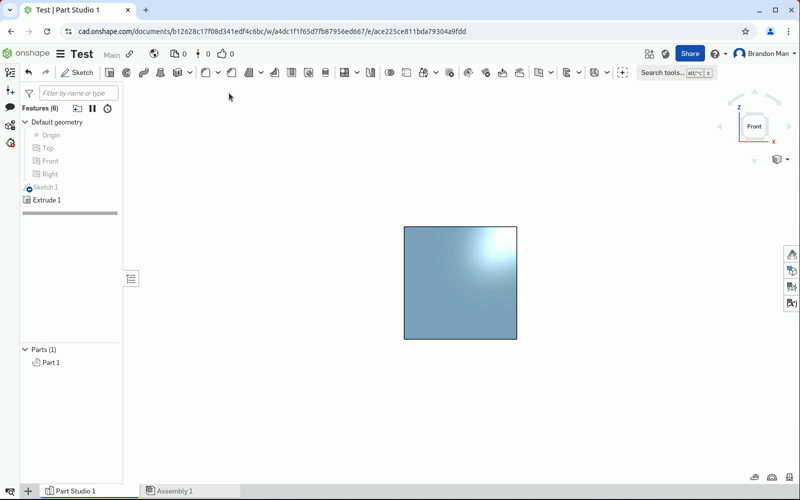
mouse_move(541, 75)
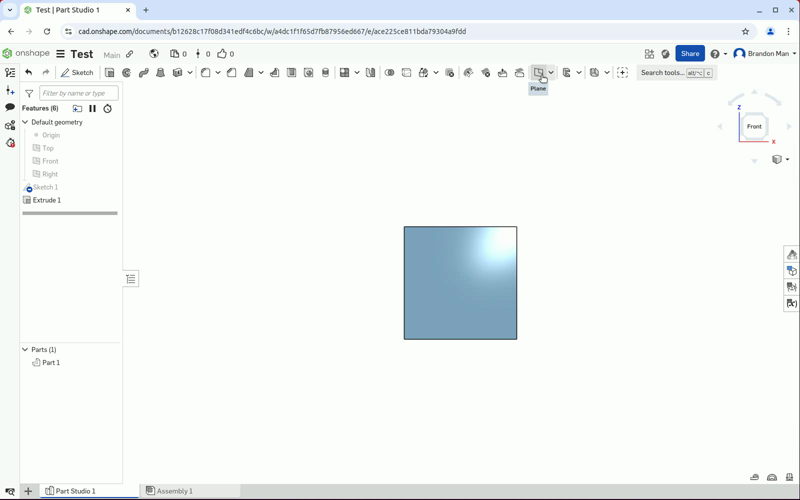
click(541, 75)
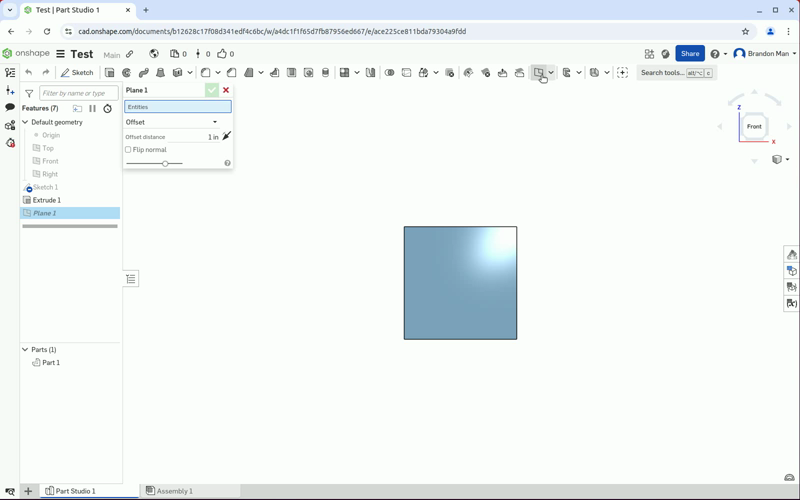
mouse_move(73, 163)
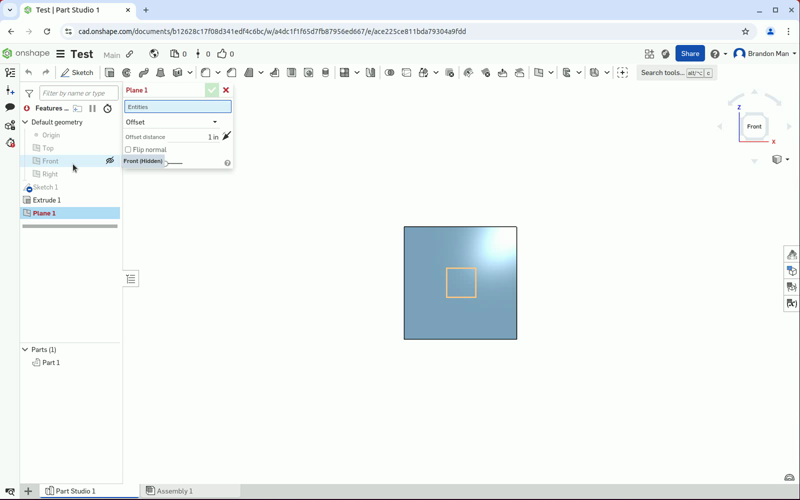
click(73, 163)
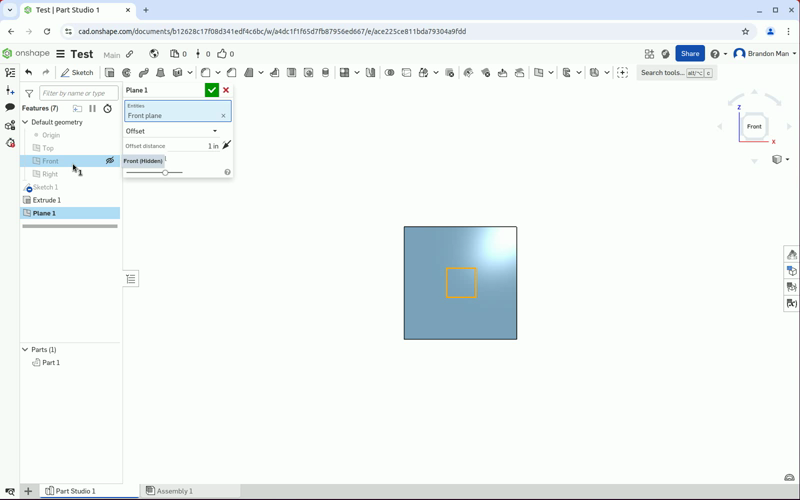
key(tab, 2)
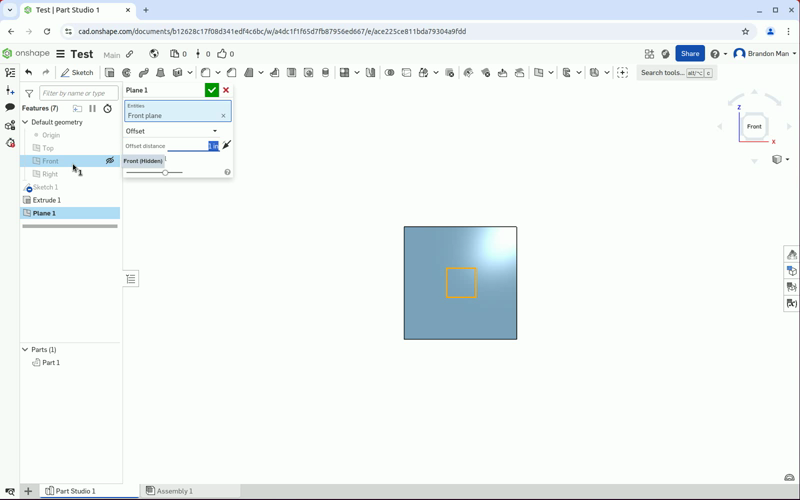
text(23.108)
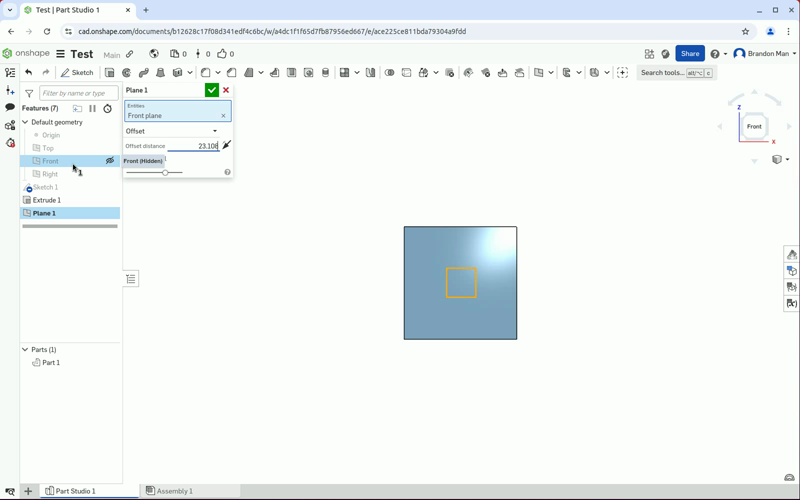
key(enter, 2)
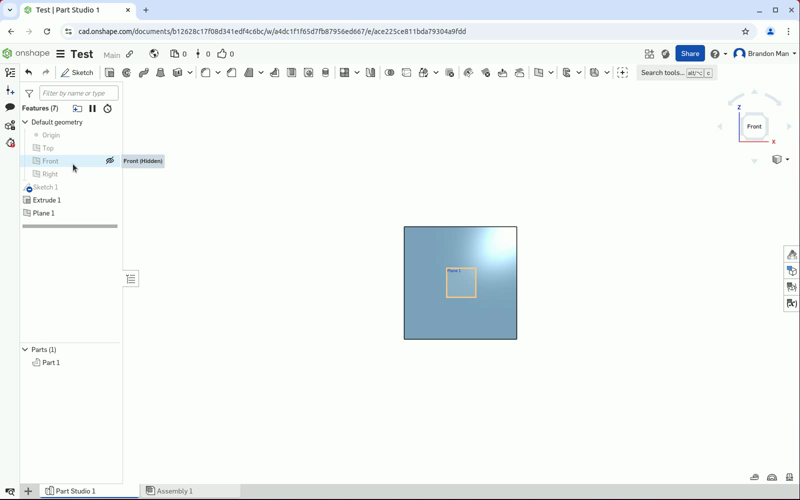
key(shift+s)
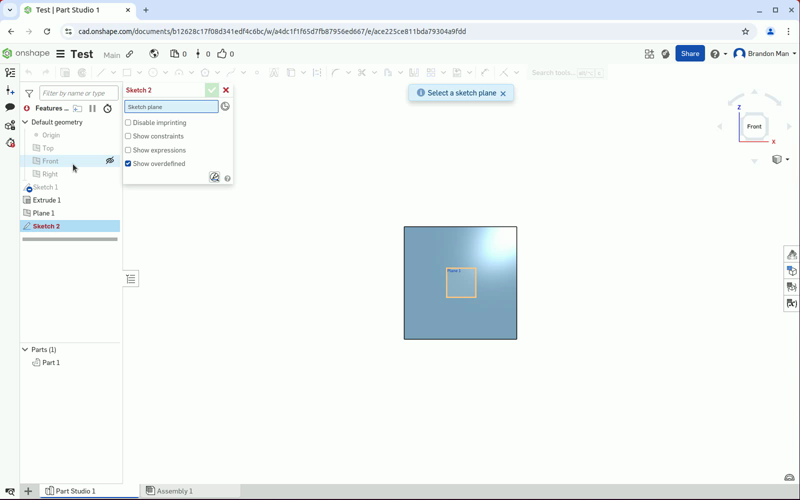
mouse_move(73, 215)
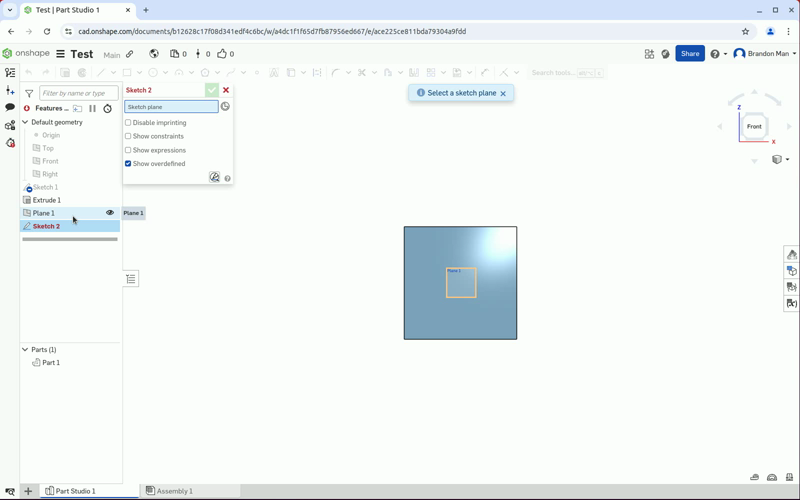
click(73, 215)
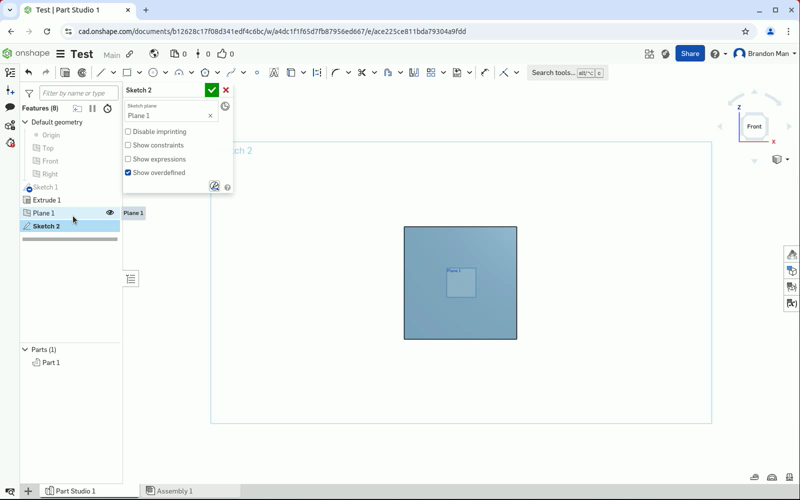
mouse_move(73, 352)
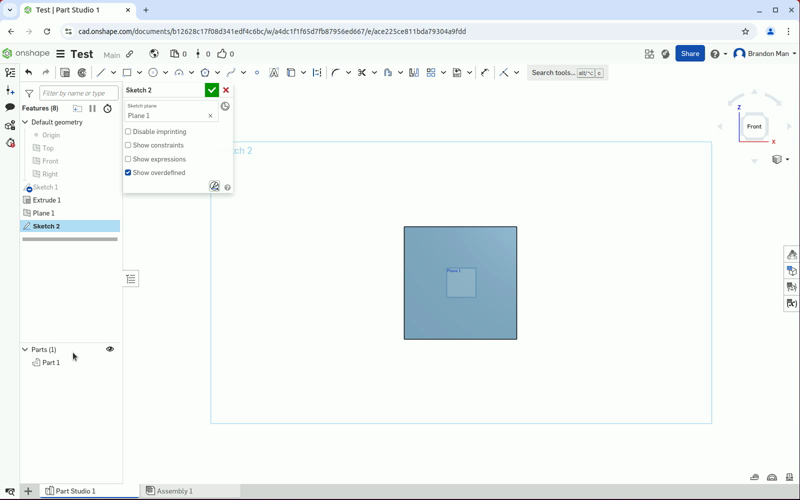
key(y)
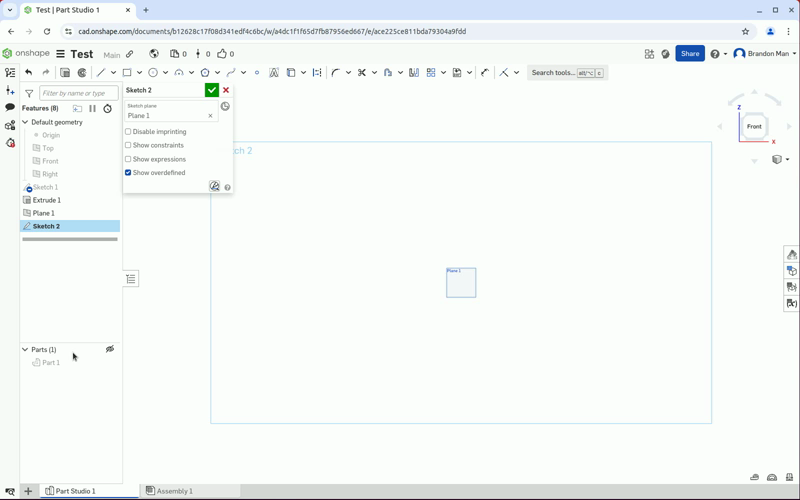
key(c)
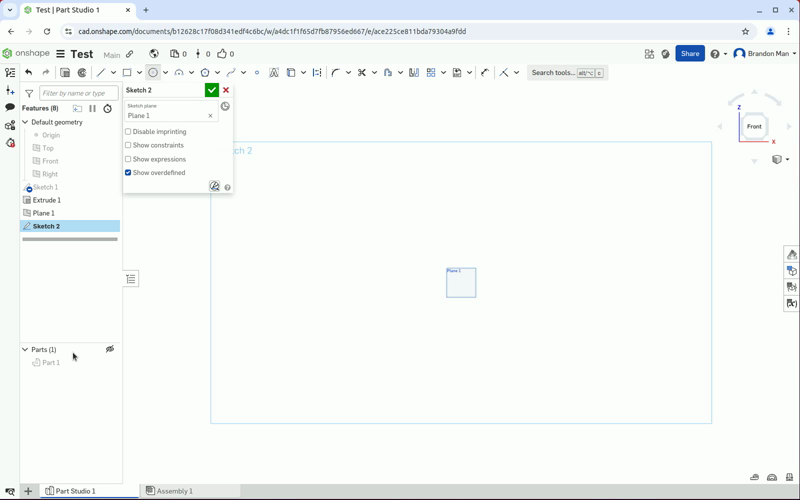
key_down(shift)
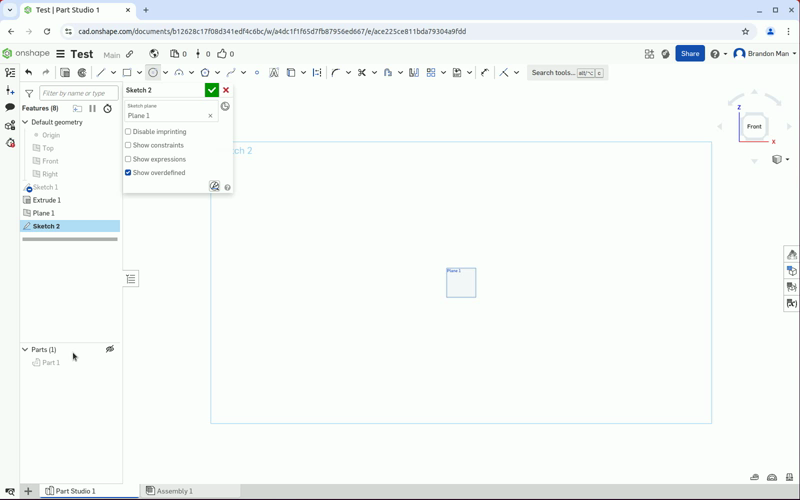
mouse_move(461, 282)
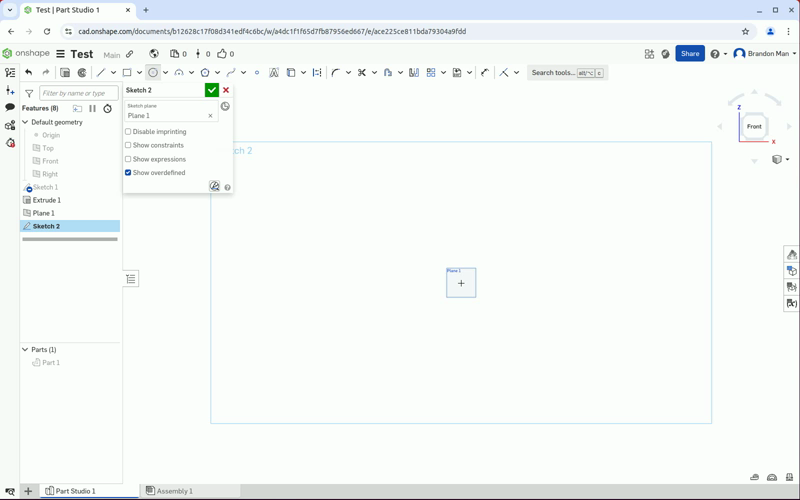
click(461, 282)
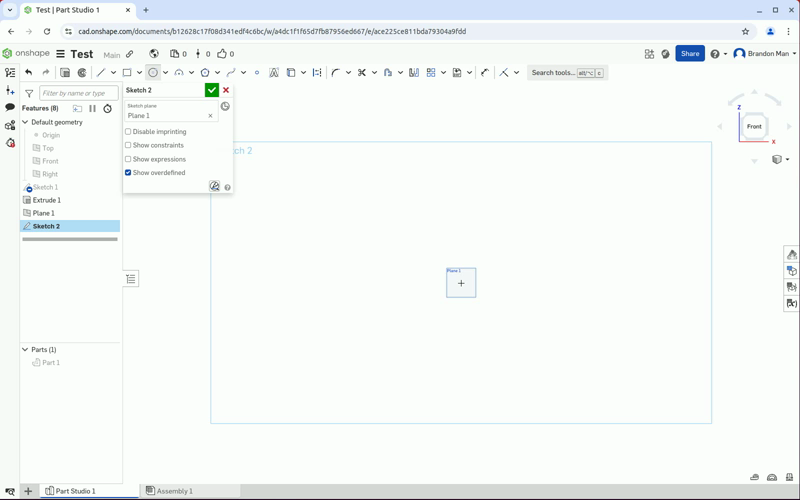
key_up(shift)
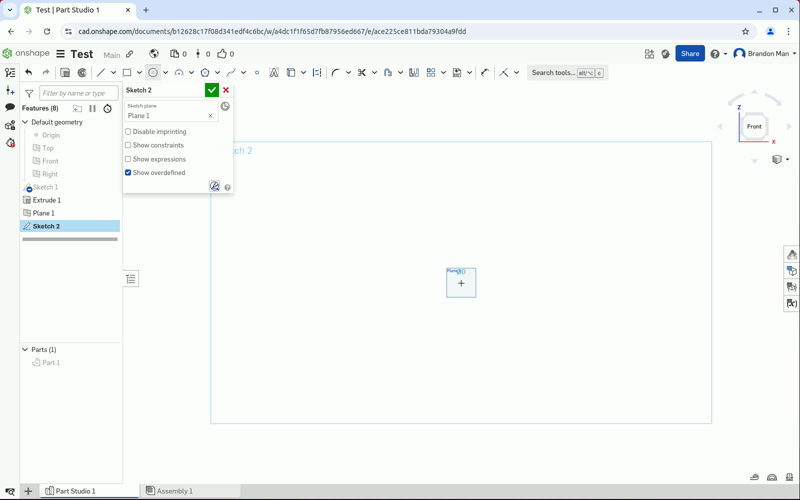
mouse_move(480, 282)
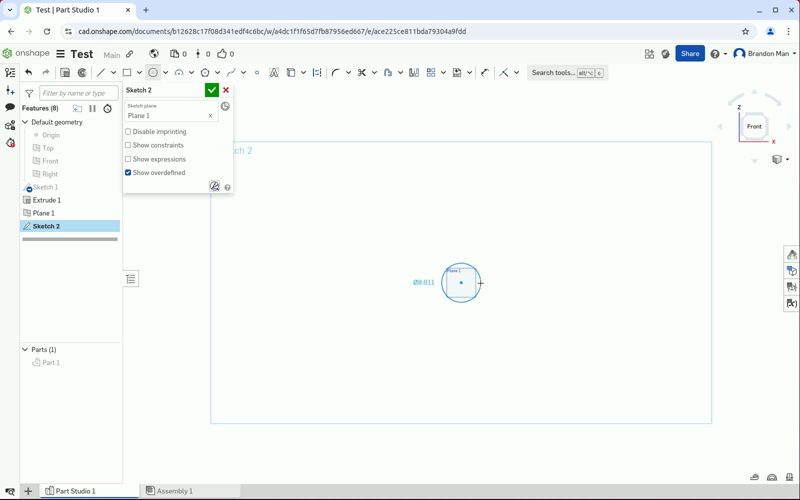
click(480, 282)
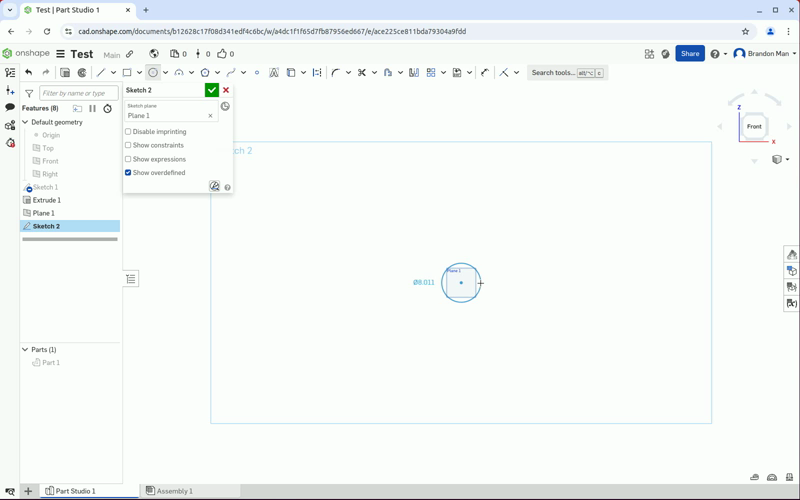
key(esc)
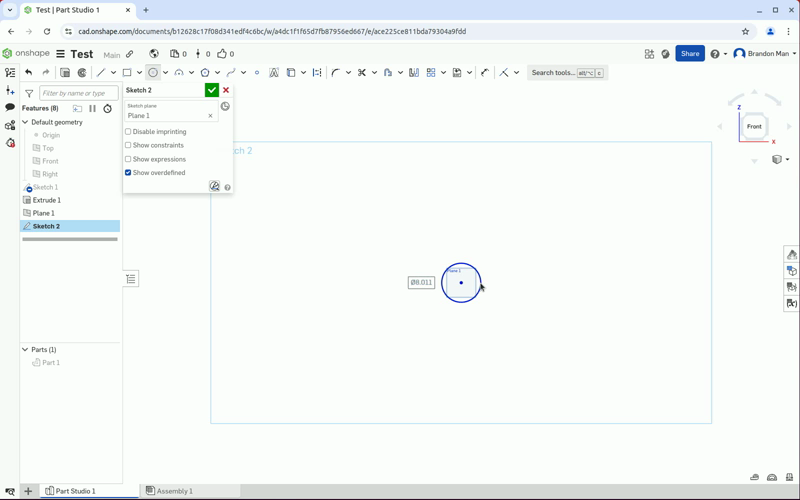
mouse_move(451, 277)
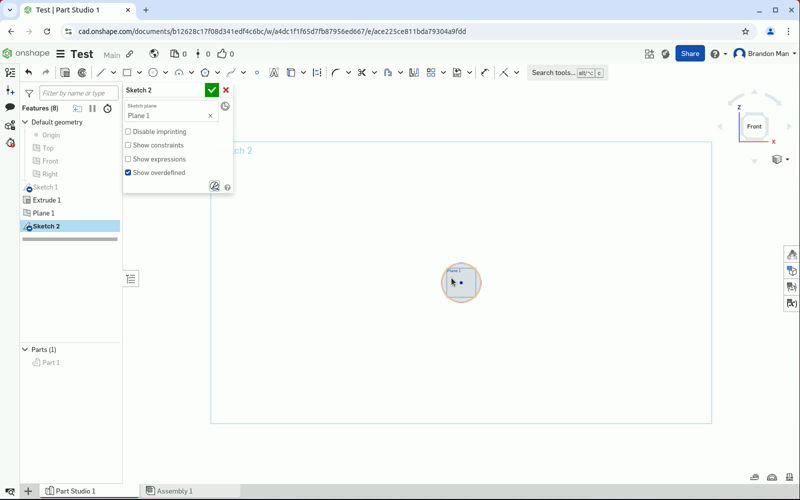
scroll(6)
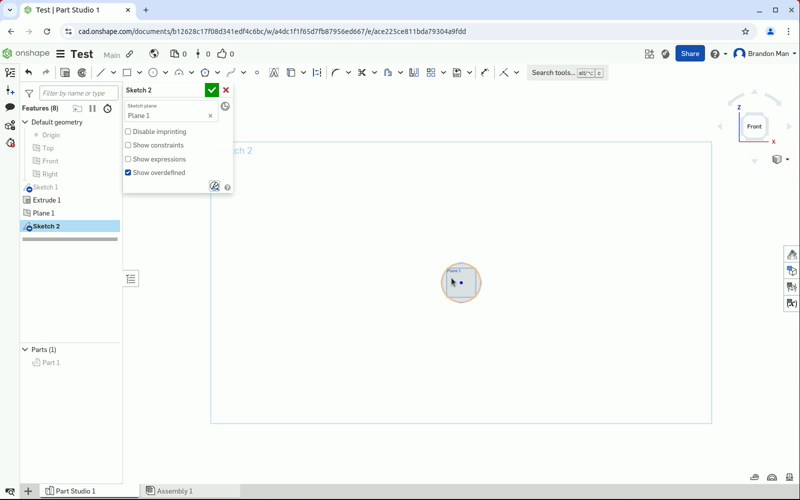
scroll(6)
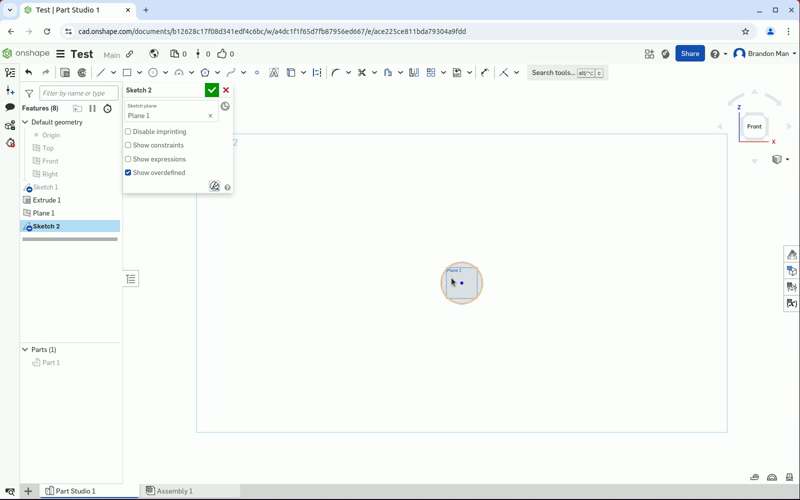
scroll(6)
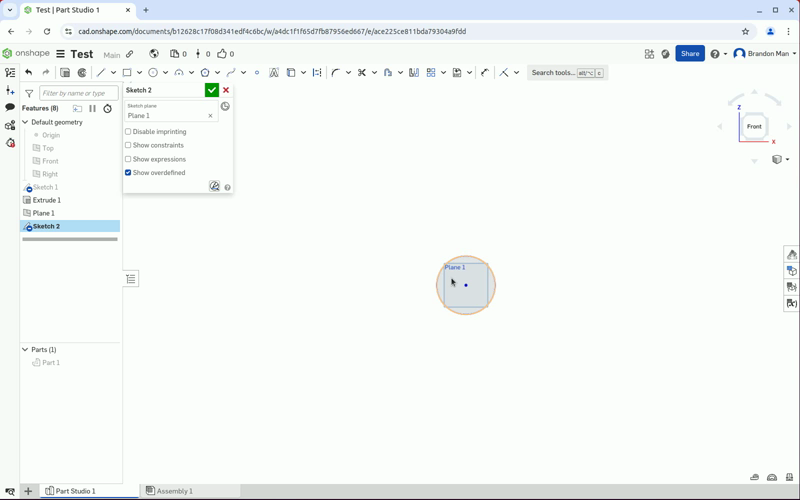
scroll(6)
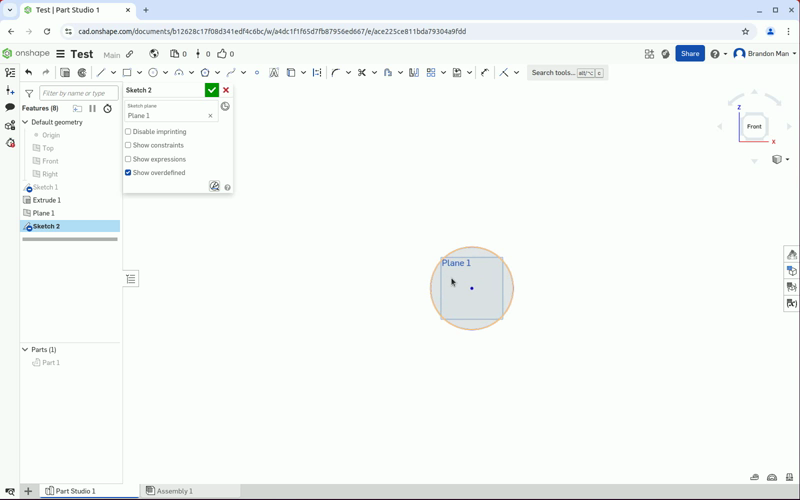
scroll(6)
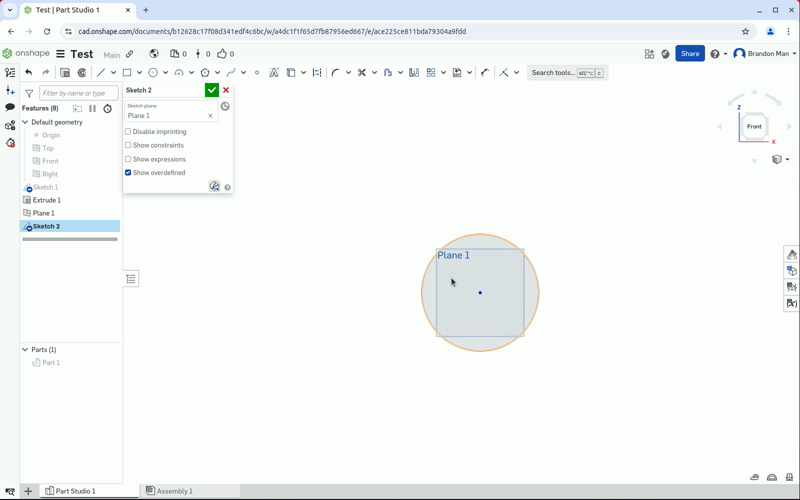
scroll(6)
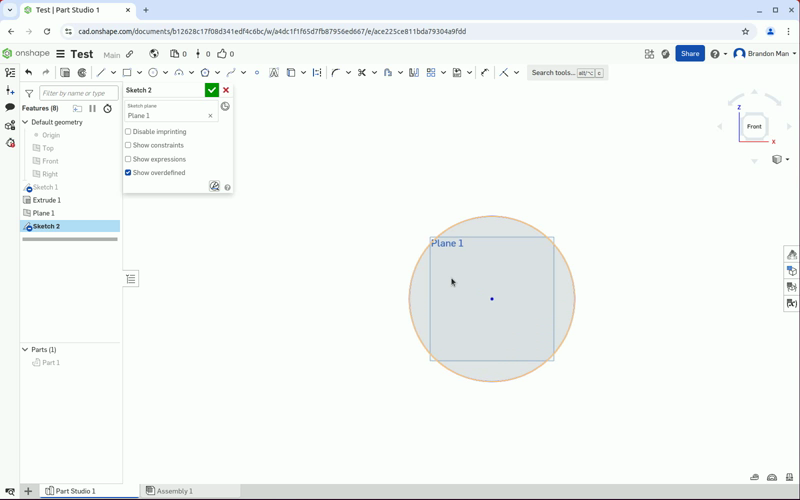
scroll(6)
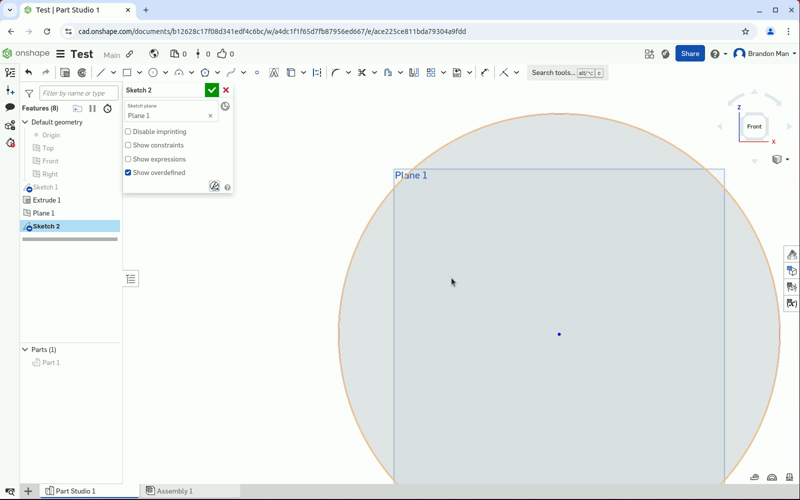
click(451, 277)
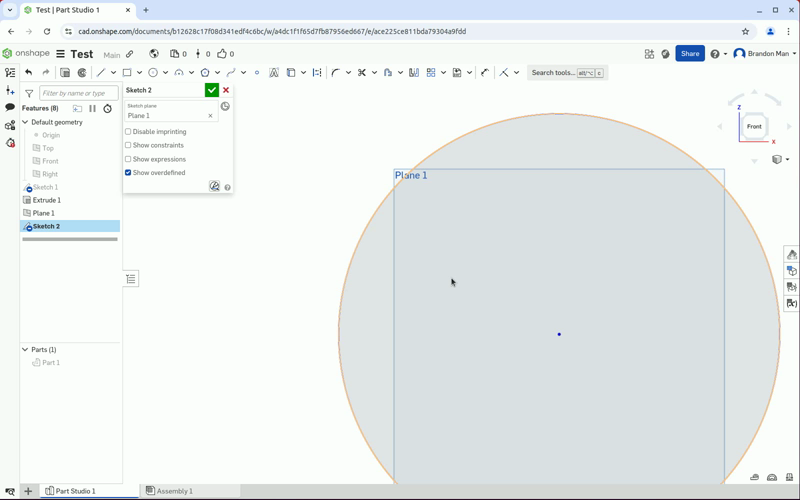
scroll(-6)
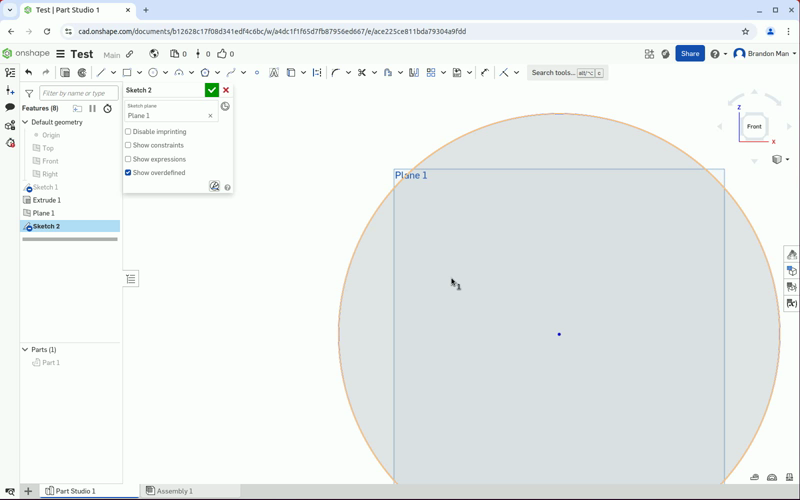
scroll(-6)
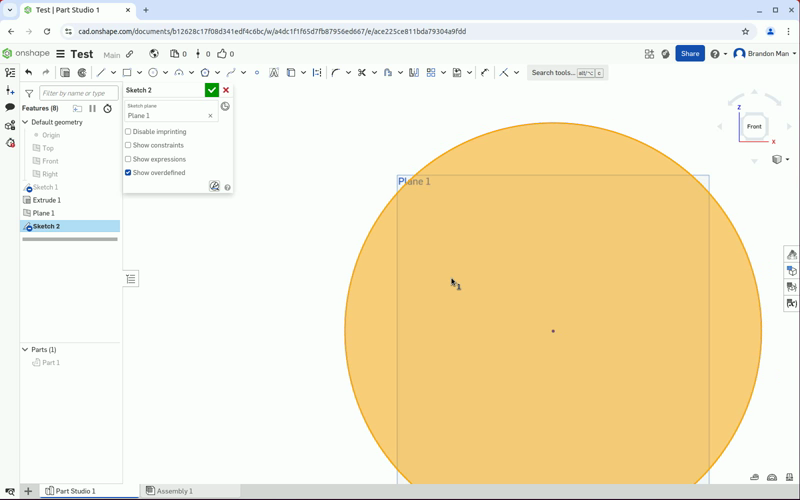
scroll(-6)
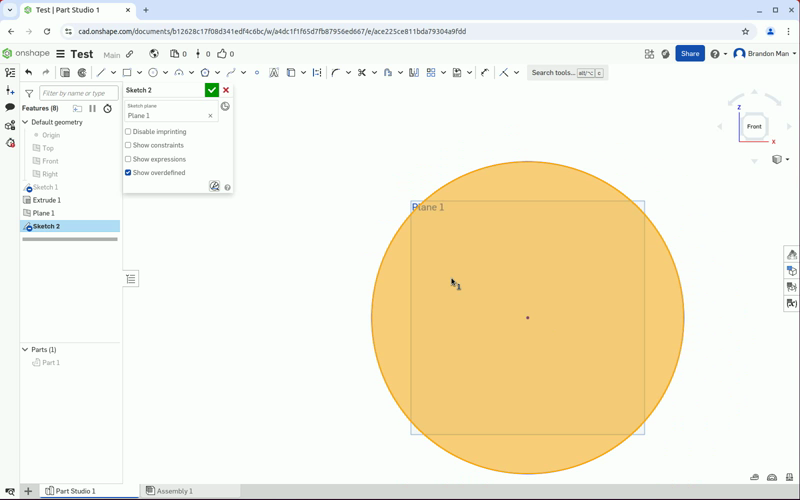
scroll(-6)
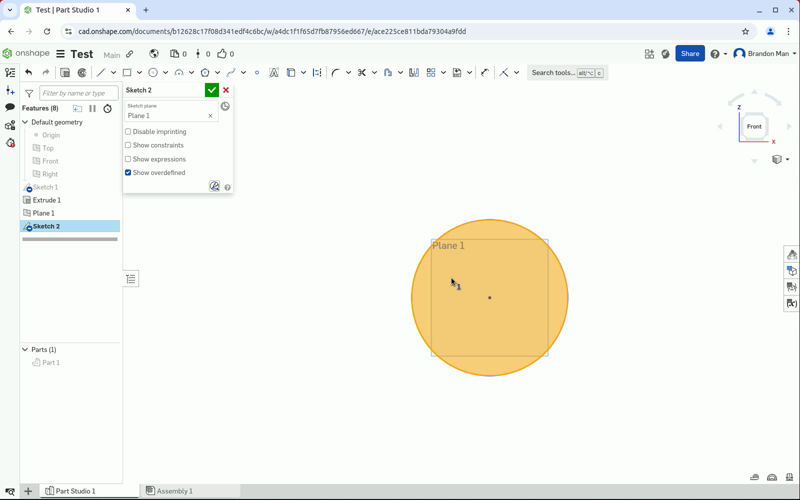
scroll(-6)
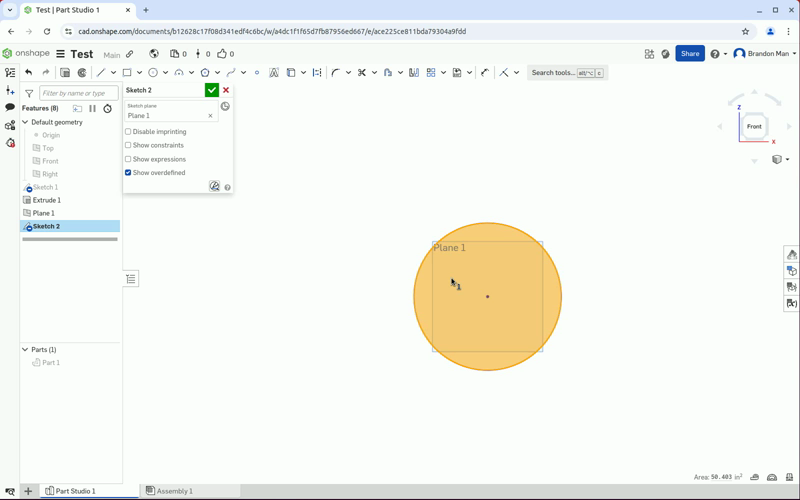
scroll(-6)
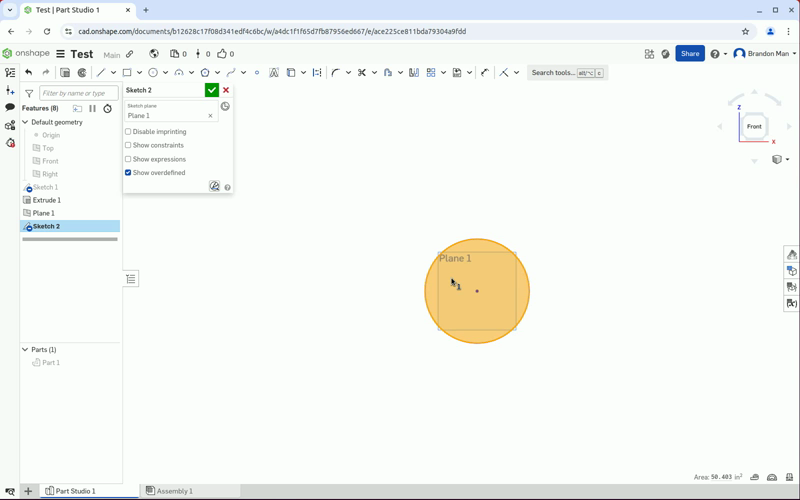
scroll(-6)
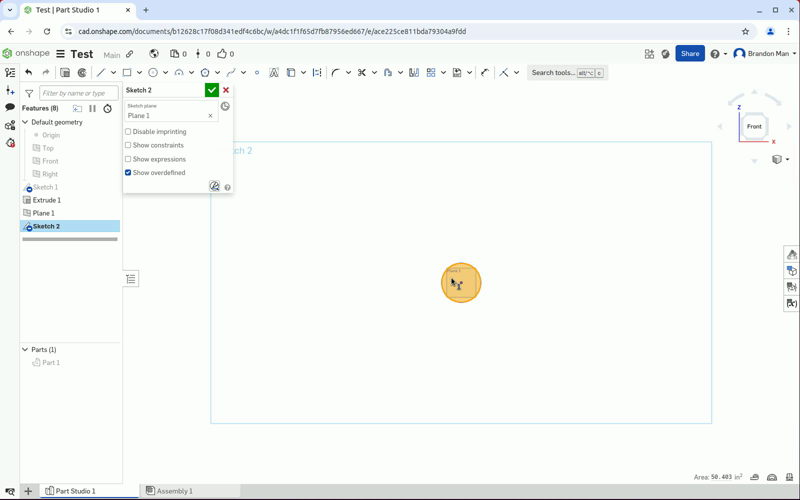
mouse_move(73, 352)
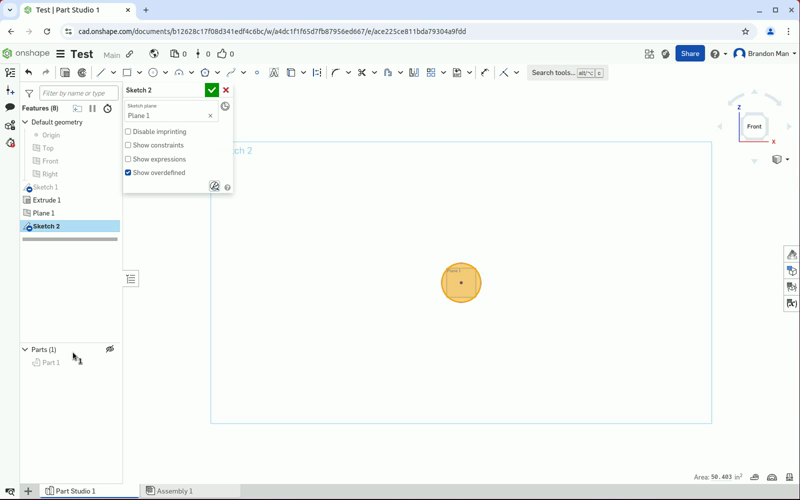
key(shift+y)
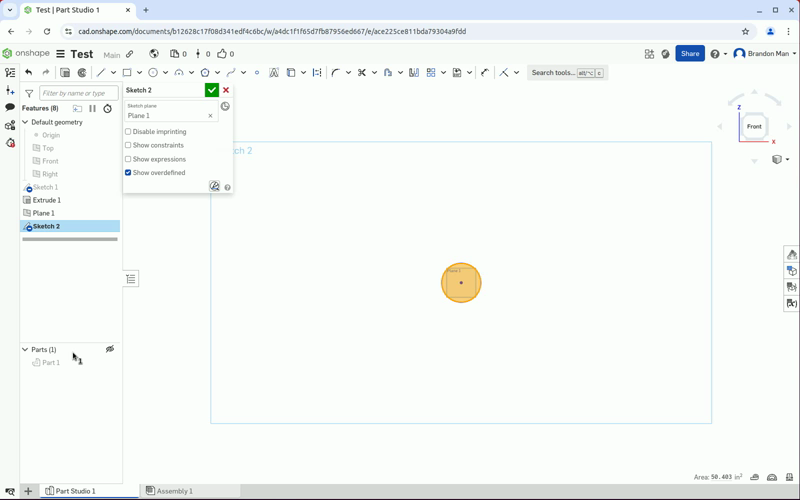
key(shift+e)
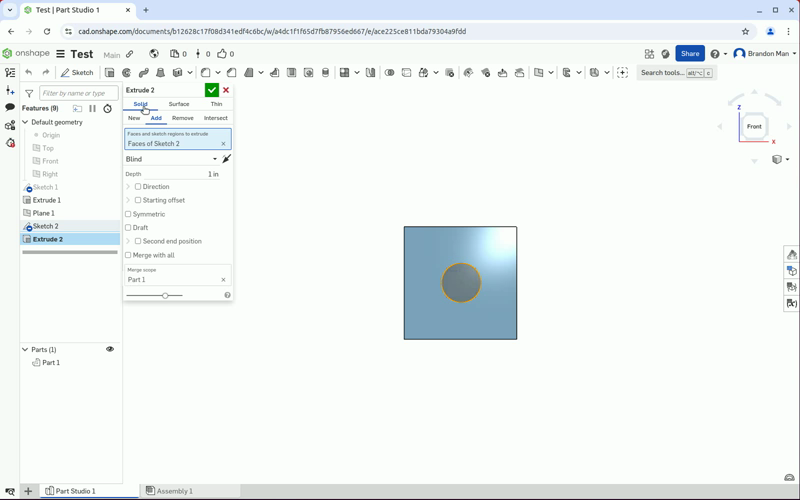
mouse_move(143, 106)
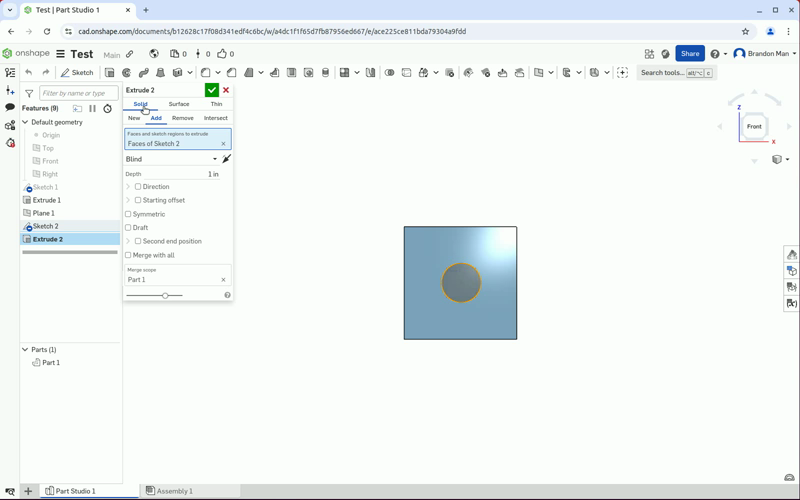
click(143, 106)
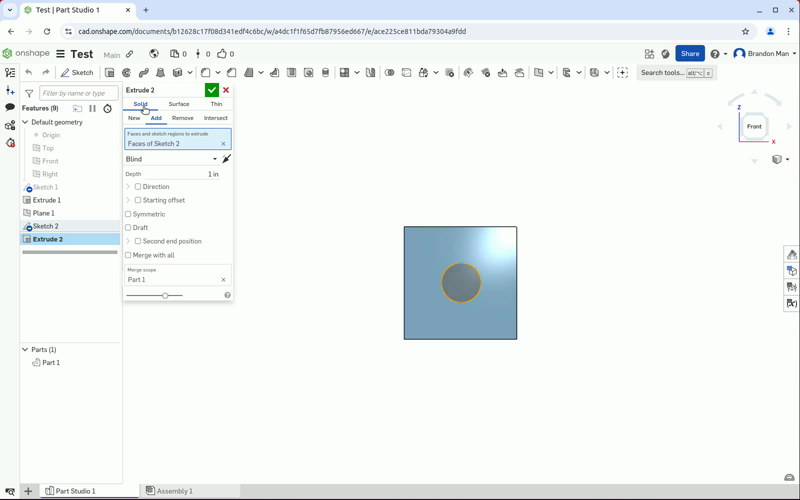
mouse_move(186, 120)
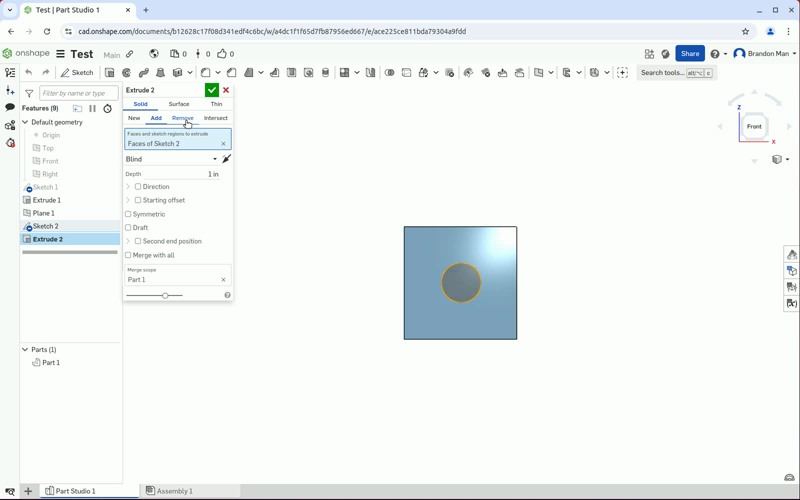
click(186, 120)
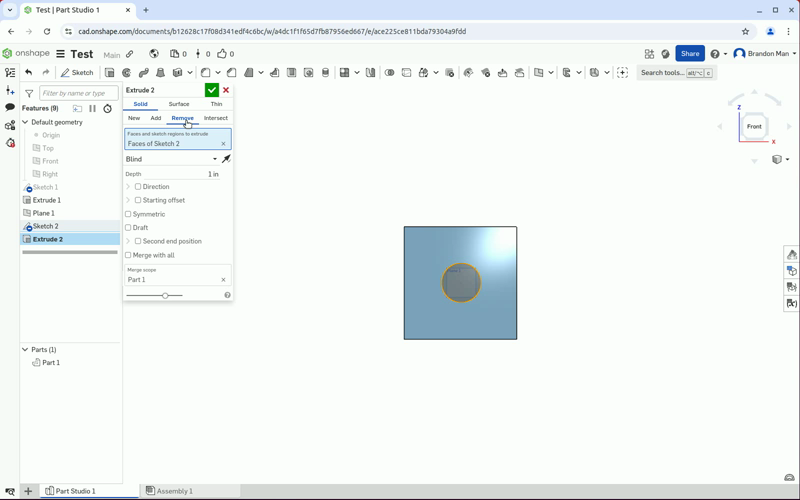
key(tab, 4)
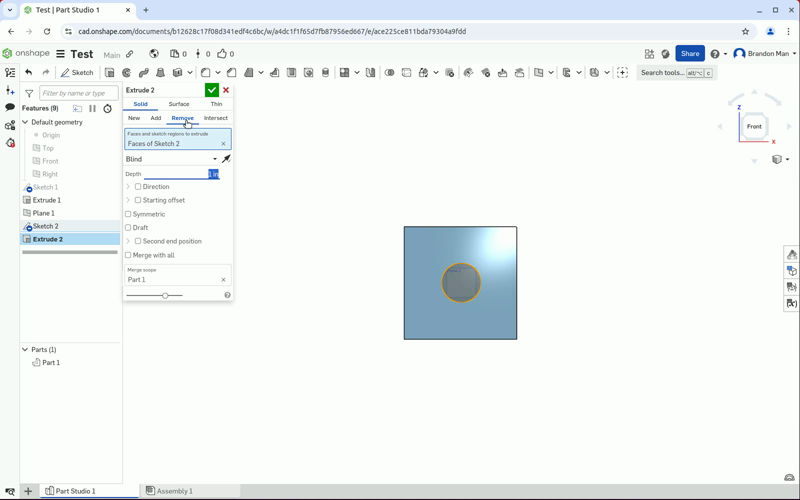
text(23.108)
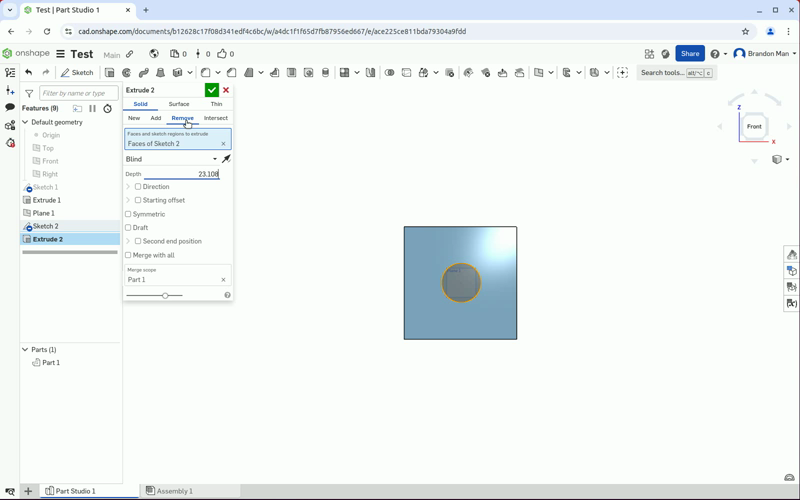
key(tab, 6)
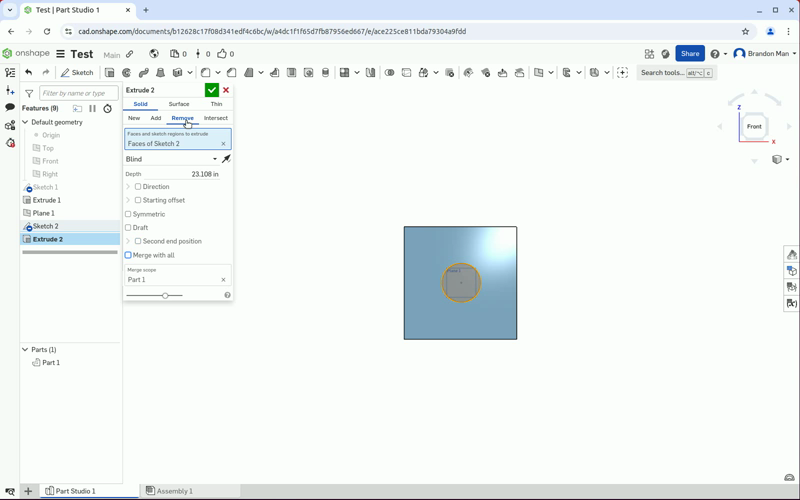
key(space)
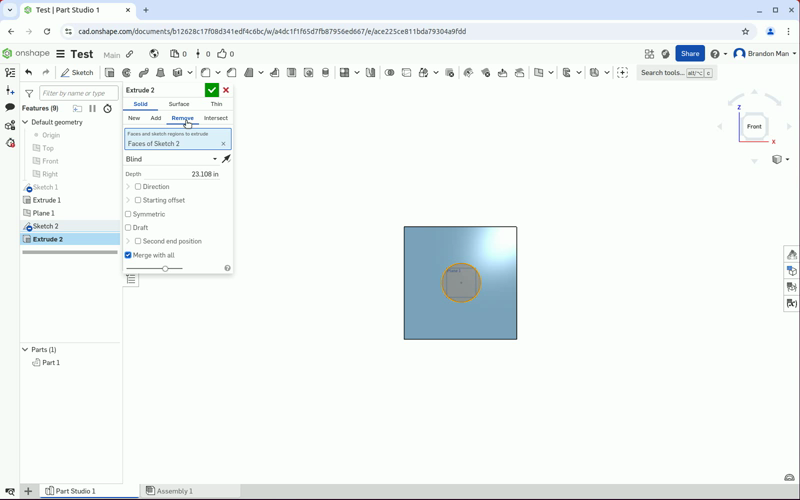
key(enter)
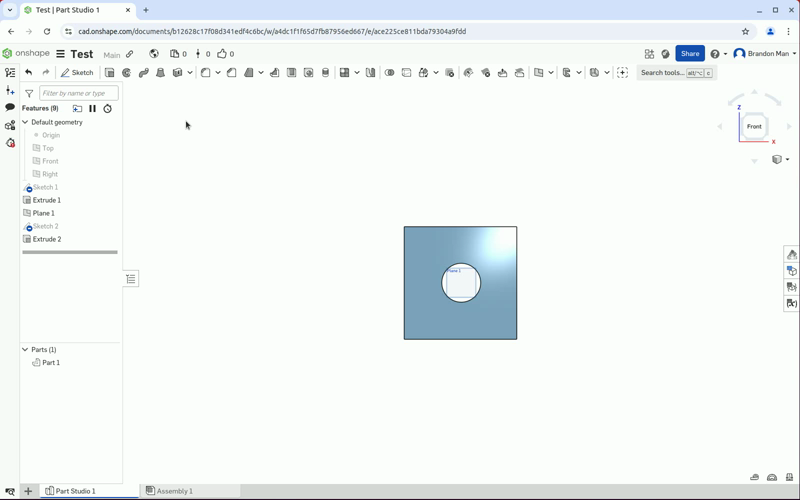
key(shift+h)
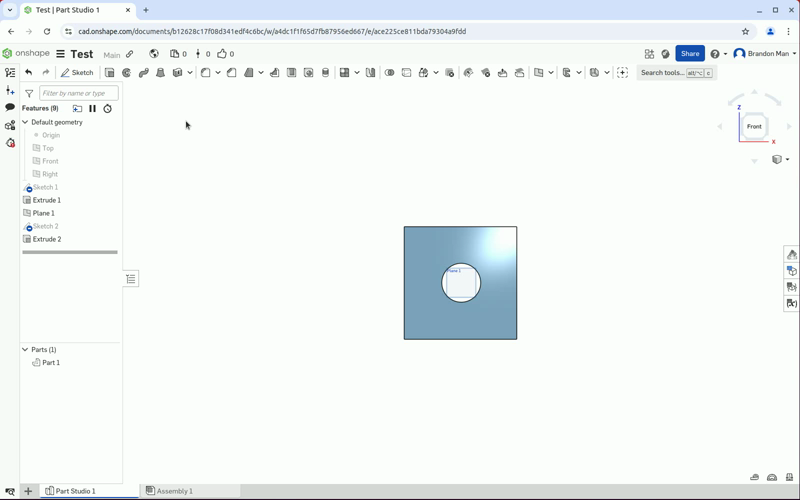
key(shift+h)
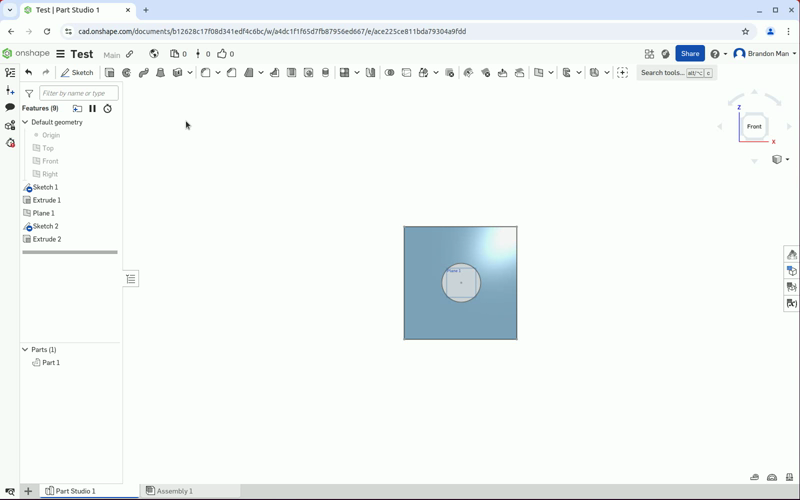
key(shift+7)
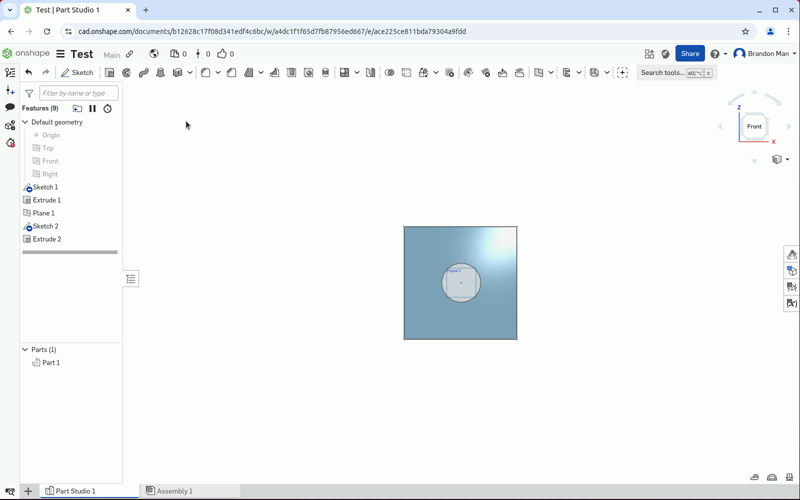
key(left, 2)
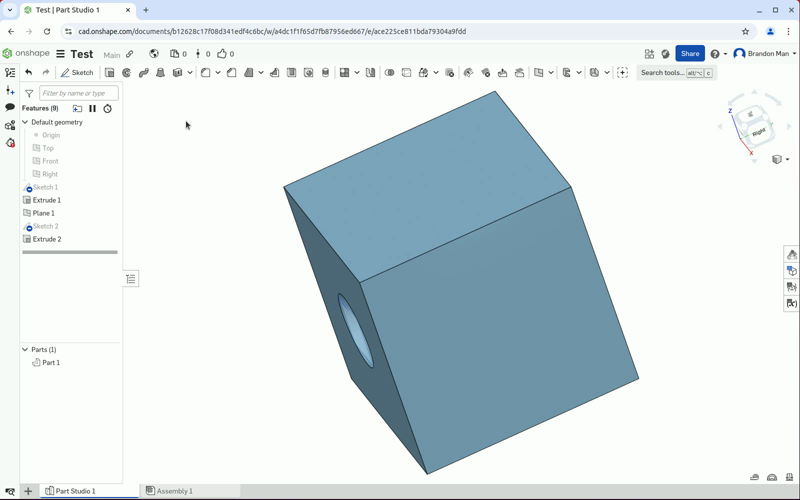
key(down, 2)
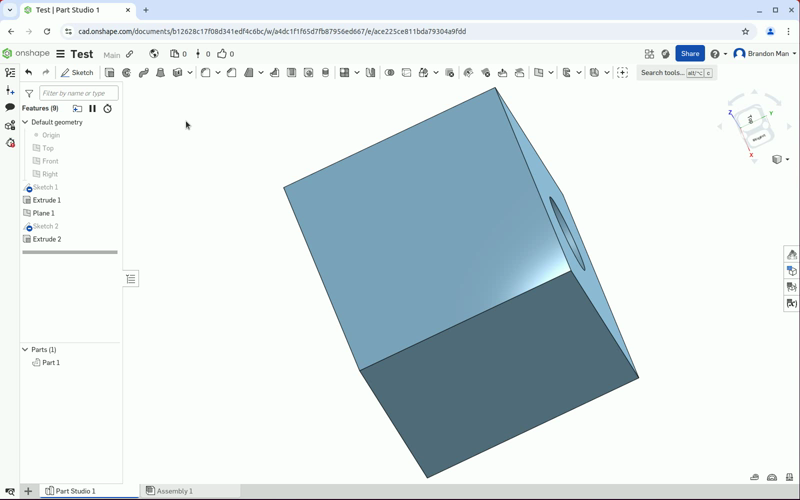
key(up, 2)
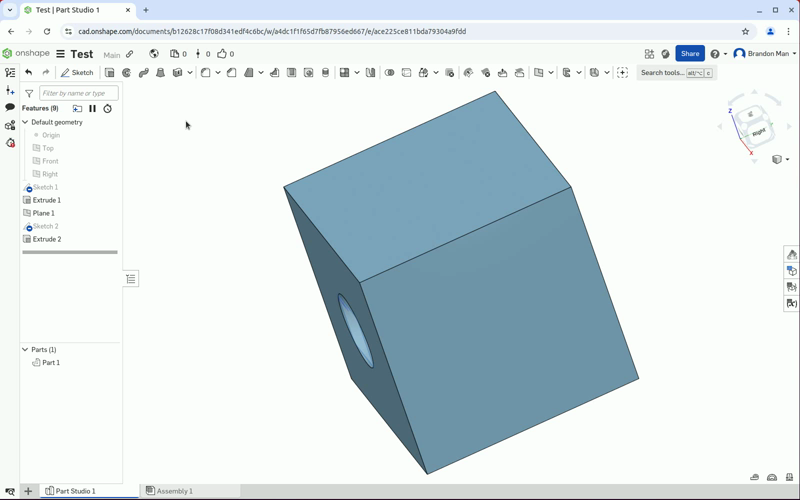
key(right, 2)
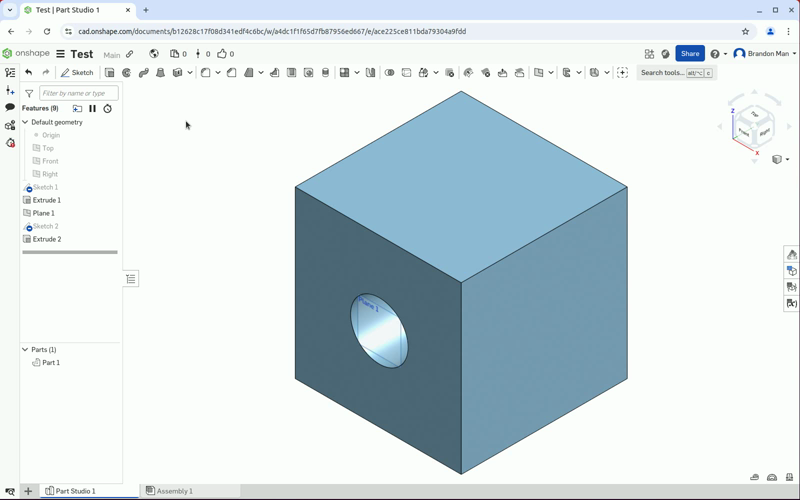
mouse_move(73, 189)
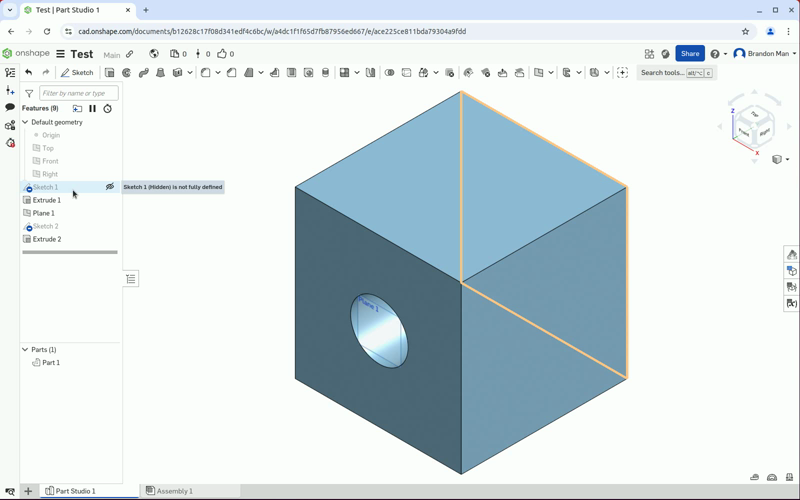
click(73, 189)